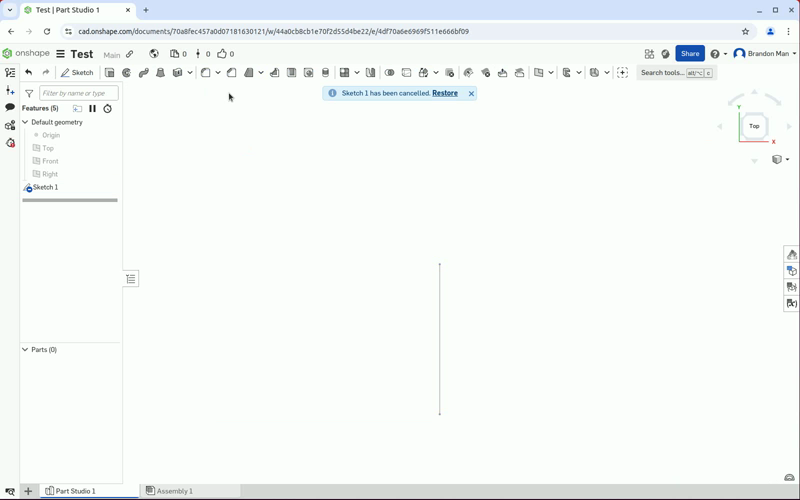
key(shift+h)
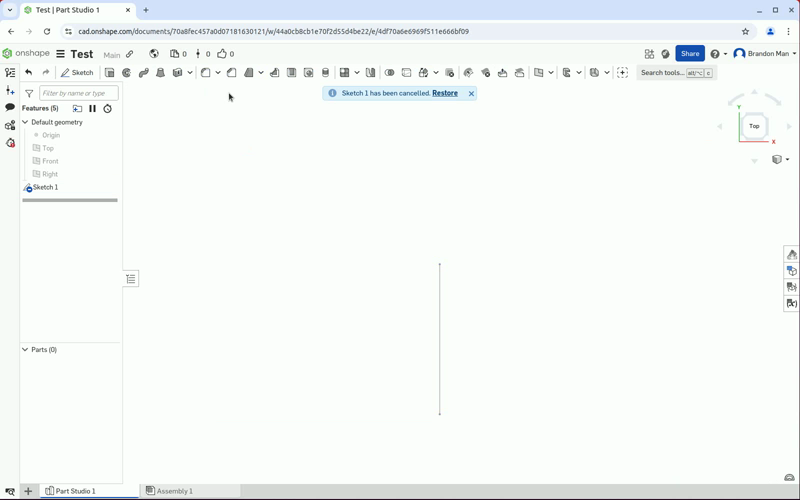
key(shift+s)
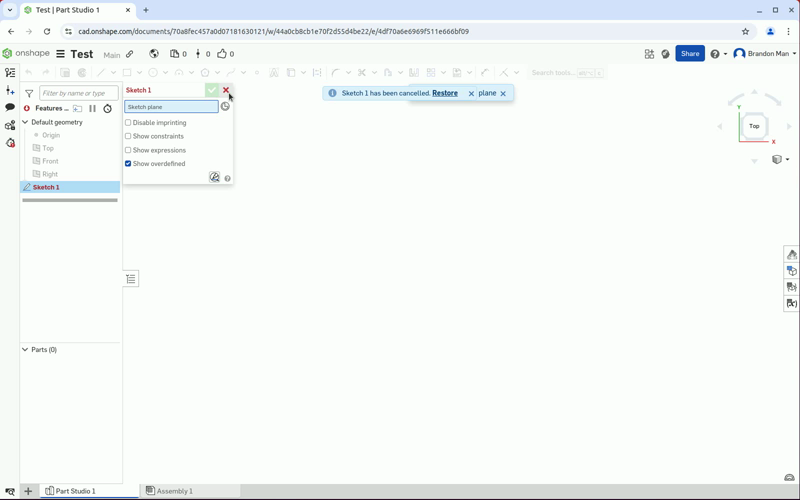
mouse_move(73, 150)
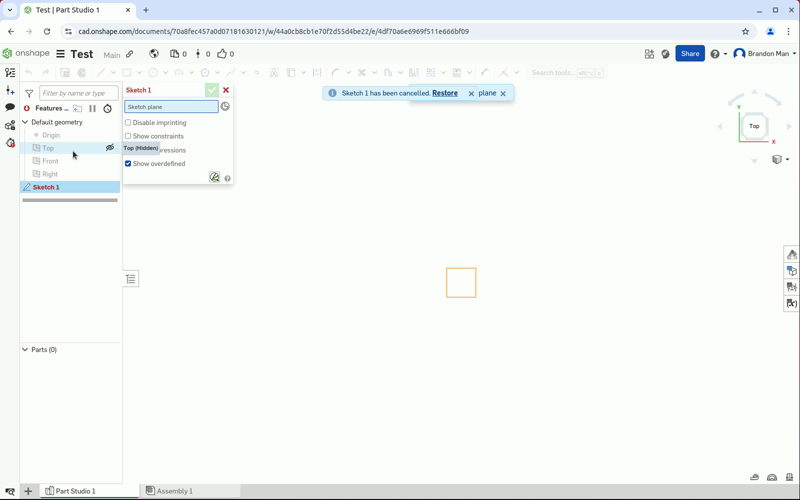
click(73, 150)
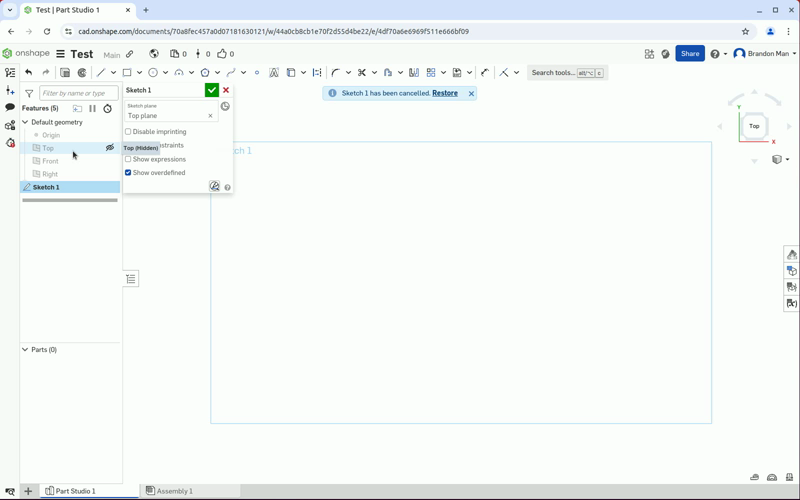
mouse_move(73, 352)
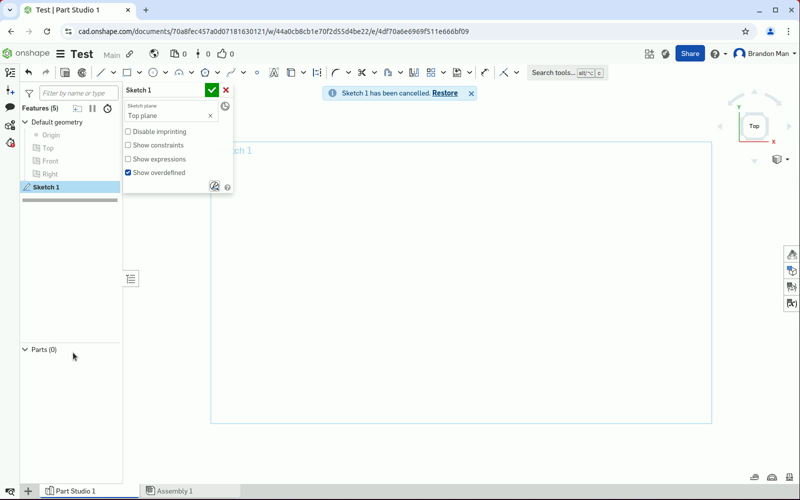
key(y)
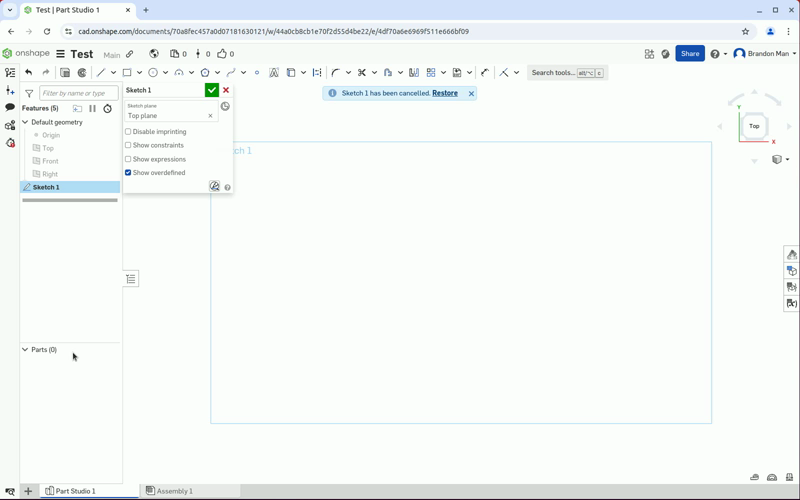
key(l)
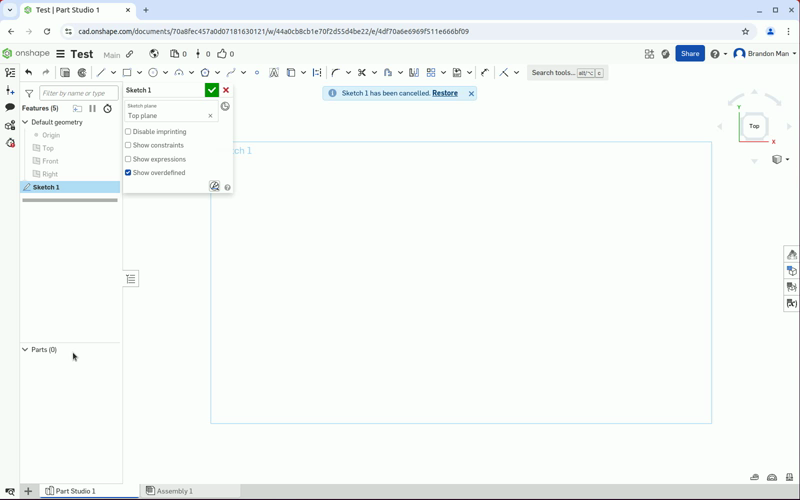
key_down(shift)
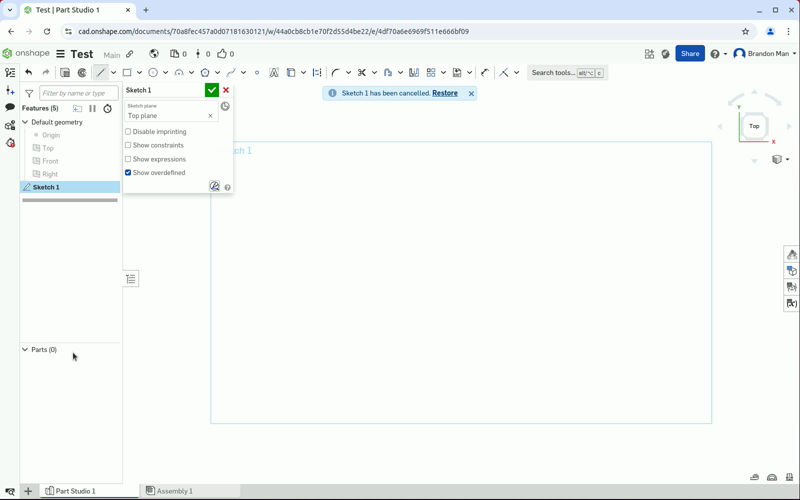
mouse_move(412, 355)
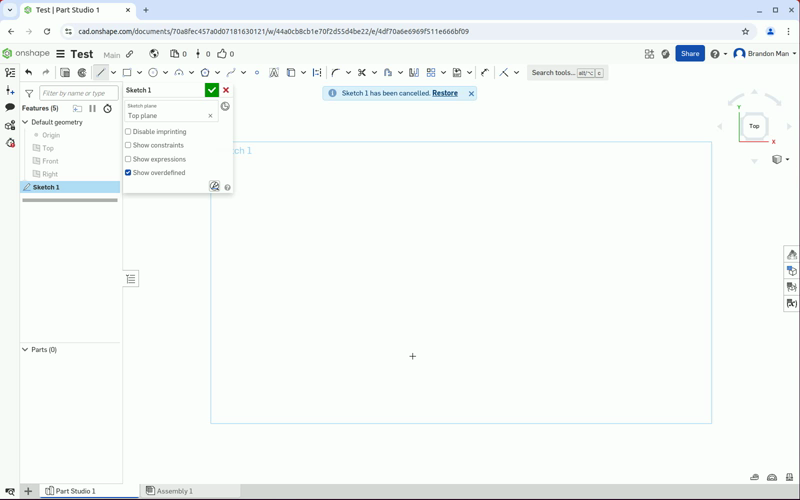
click(412, 355)
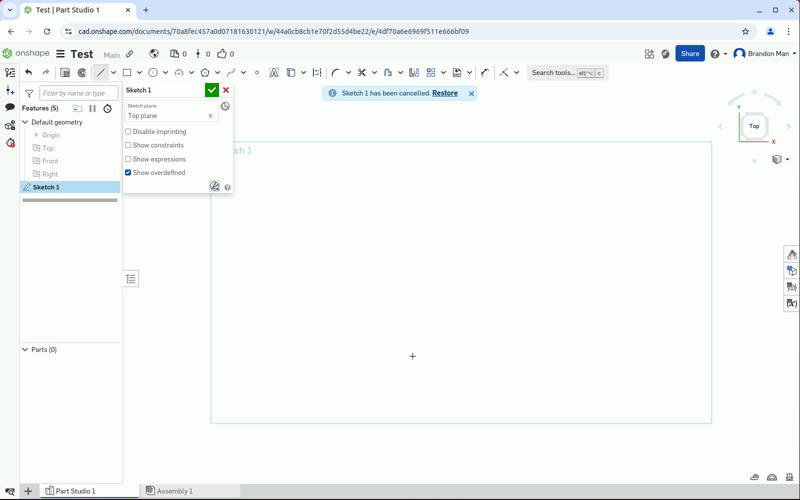
key_up(shift)
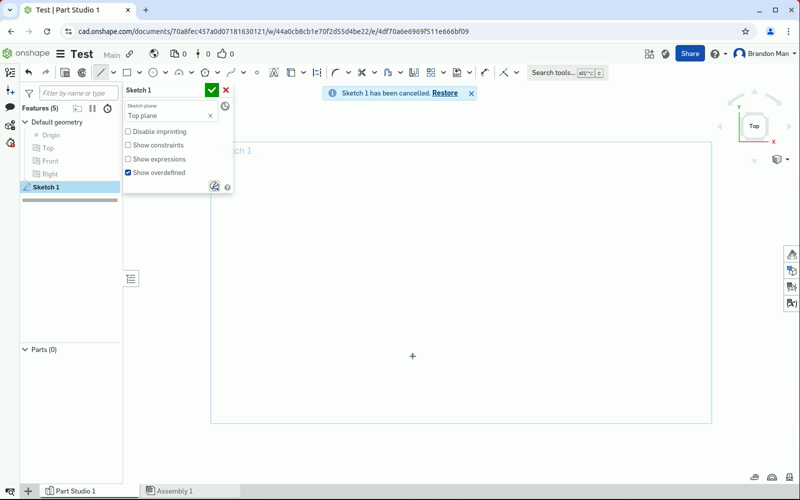
key_down(shift)
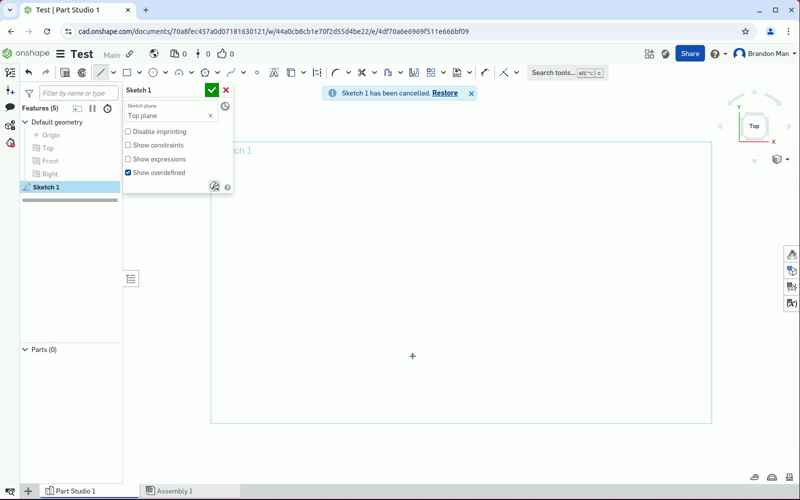
mouse_move(442, 355)
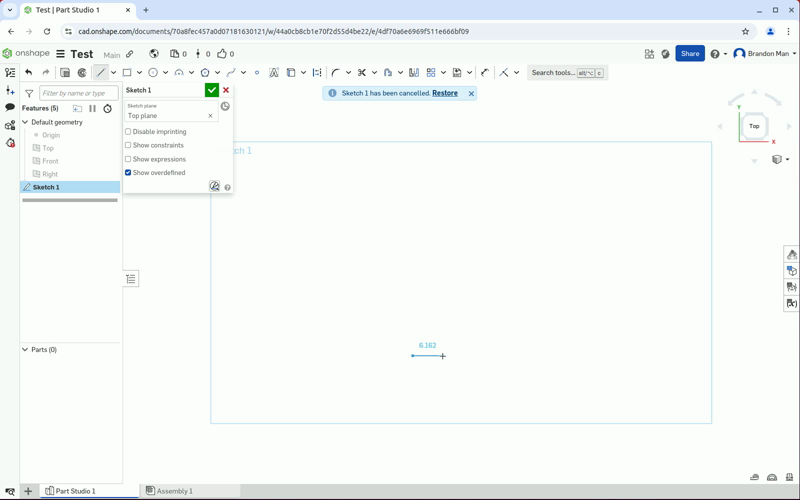
mouse_move(421, 355)
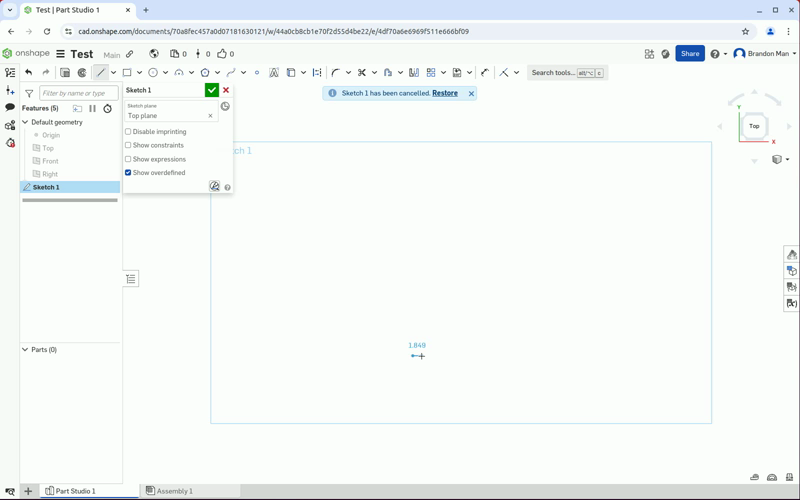
click(421, 355)
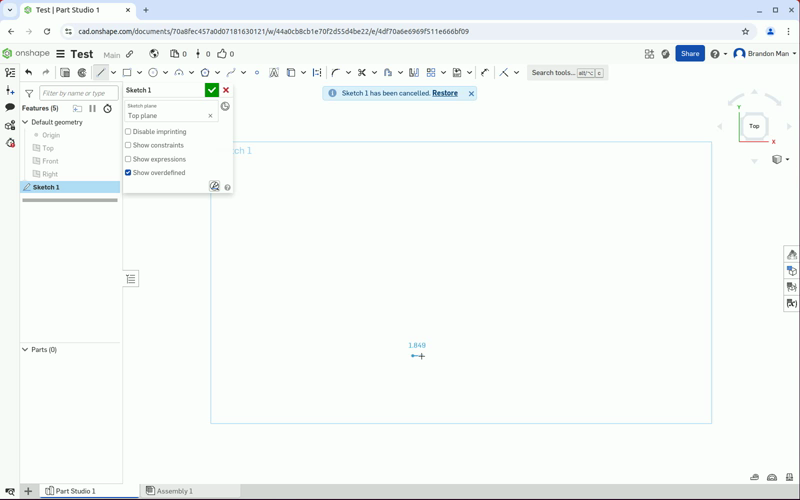
key_up(shift)
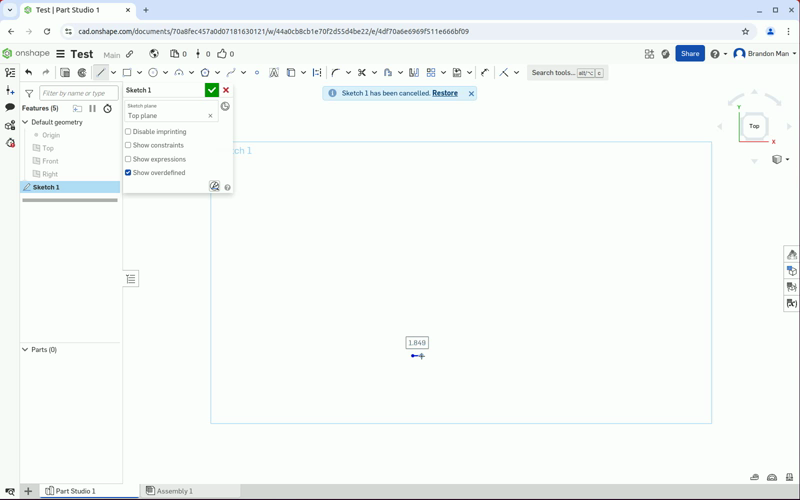
key_down(shift)
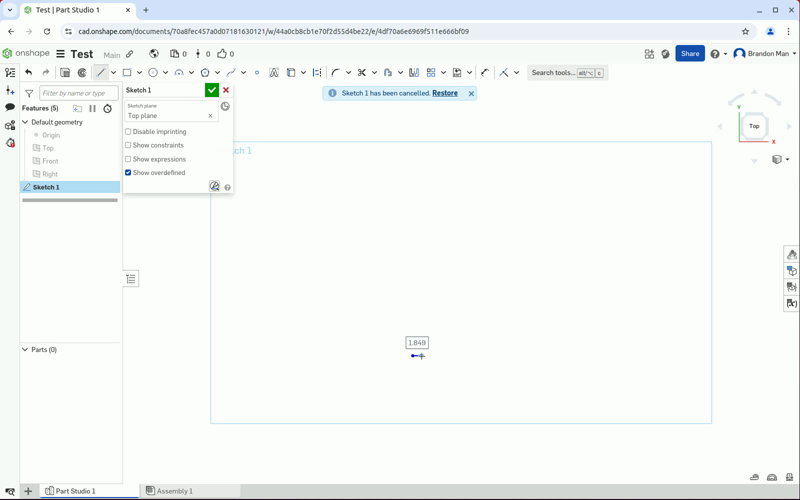
mouse_move(451, 355)
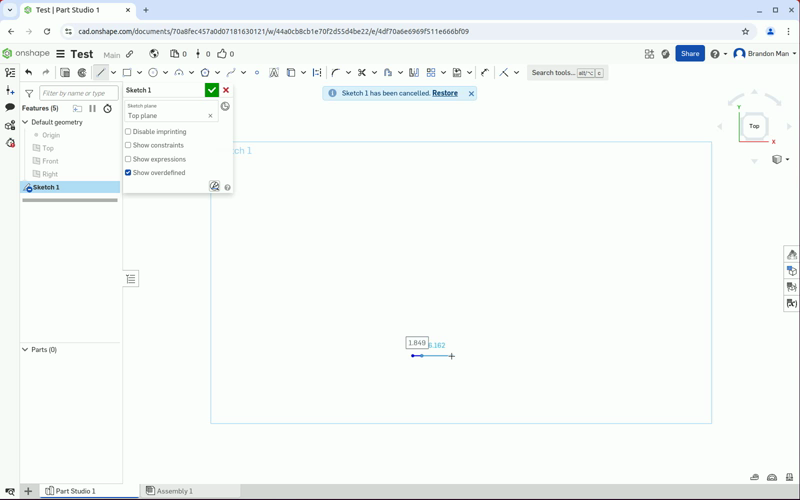
mouse_move(421, 395)
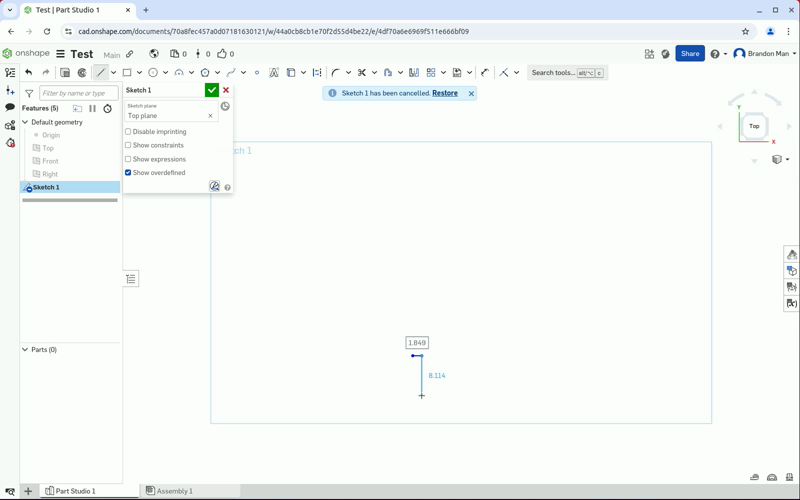
click(421, 395)
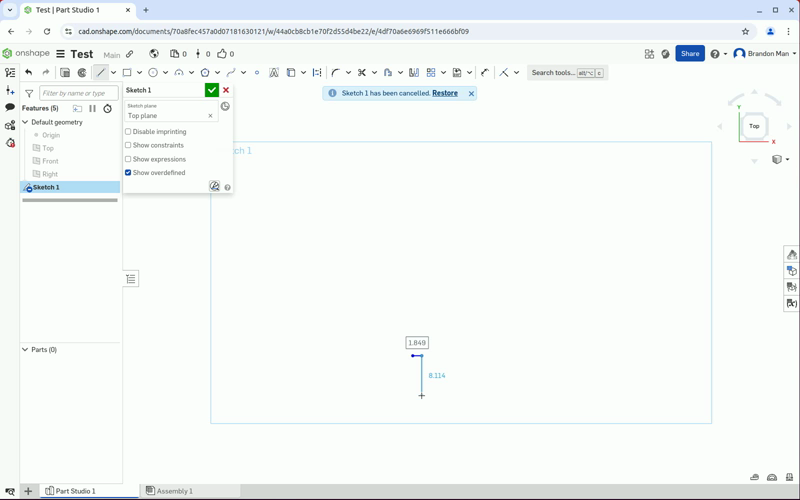
key_up(shift)
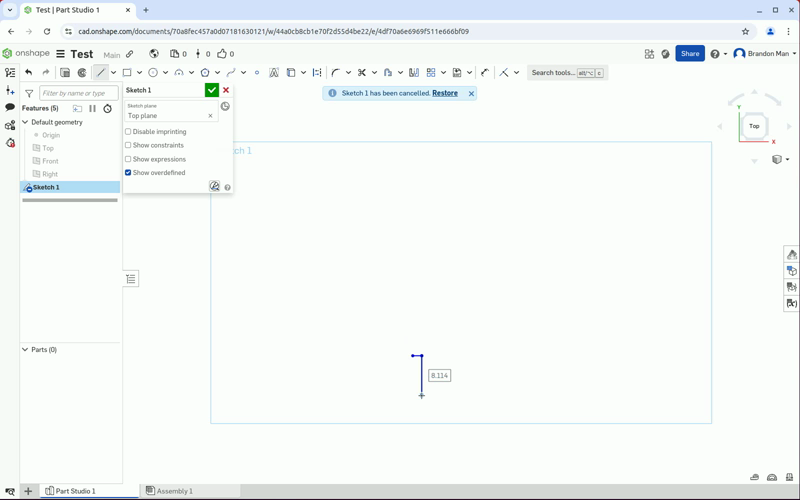
key_down(shift)
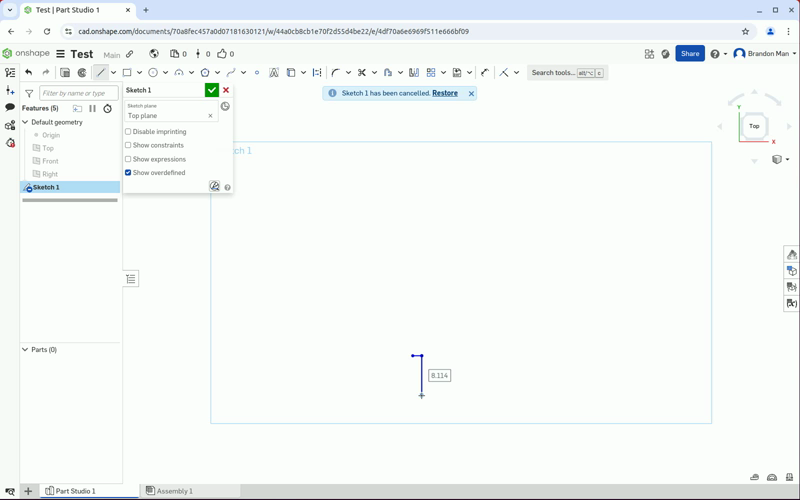
mouse_move(451, 395)
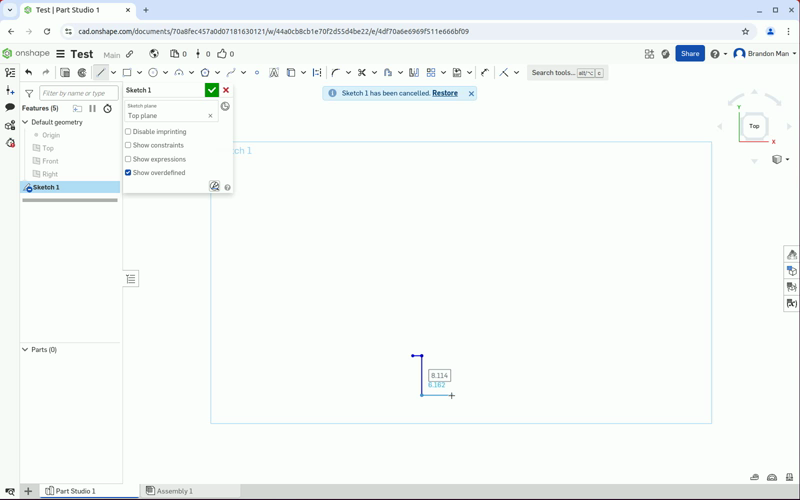
mouse_move(445, 395)
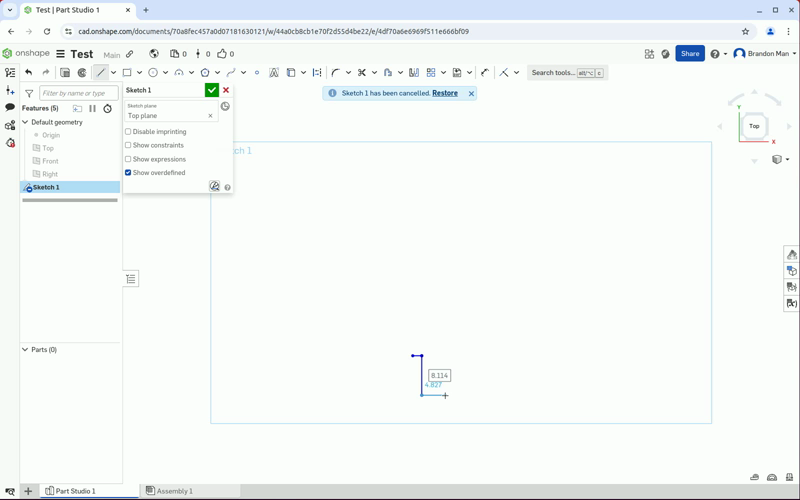
click(445, 395)
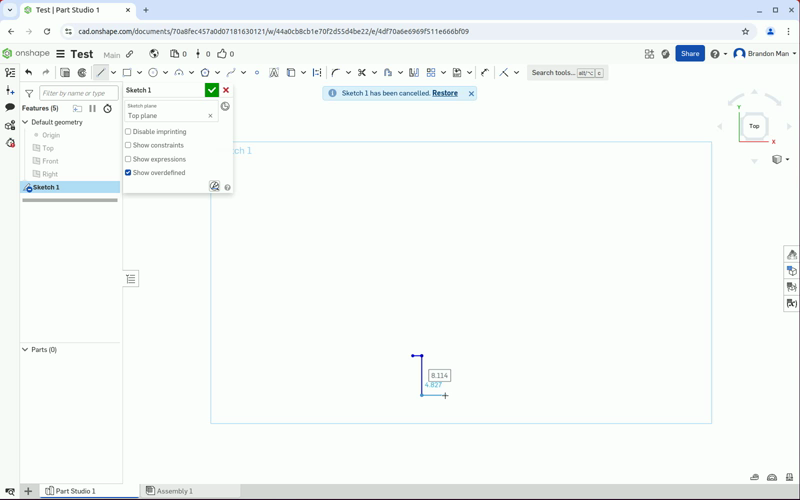
key_up(shift)
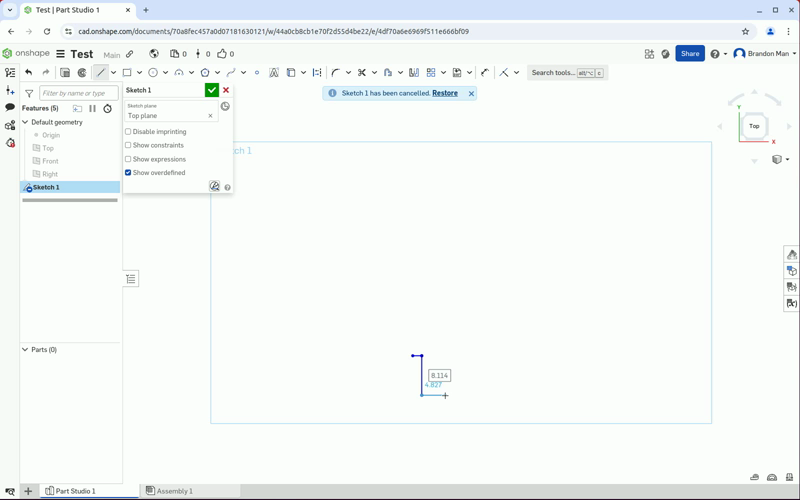
key_down(shift)
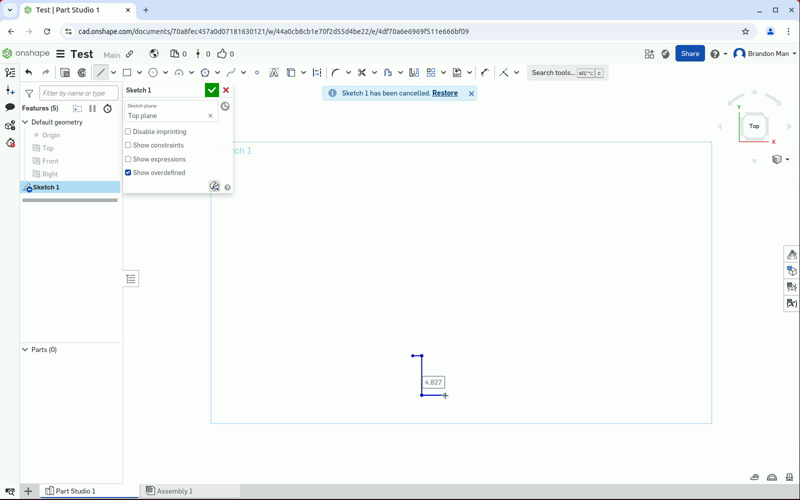
mouse_move(475, 395)
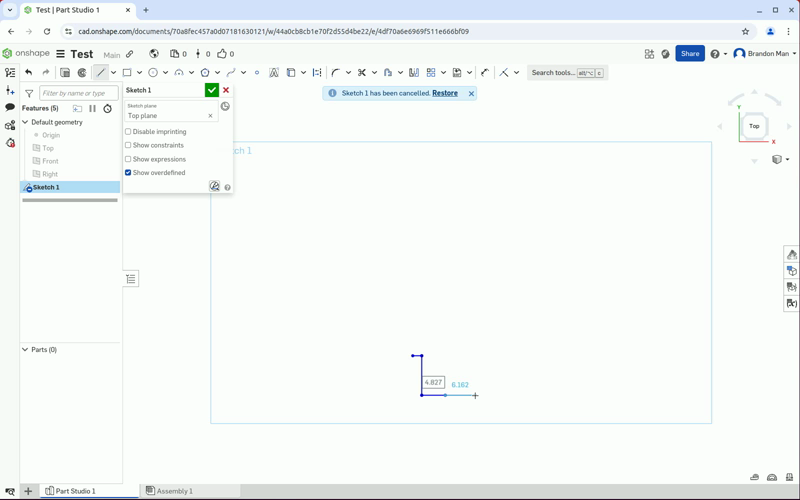
mouse_move(445, 386)
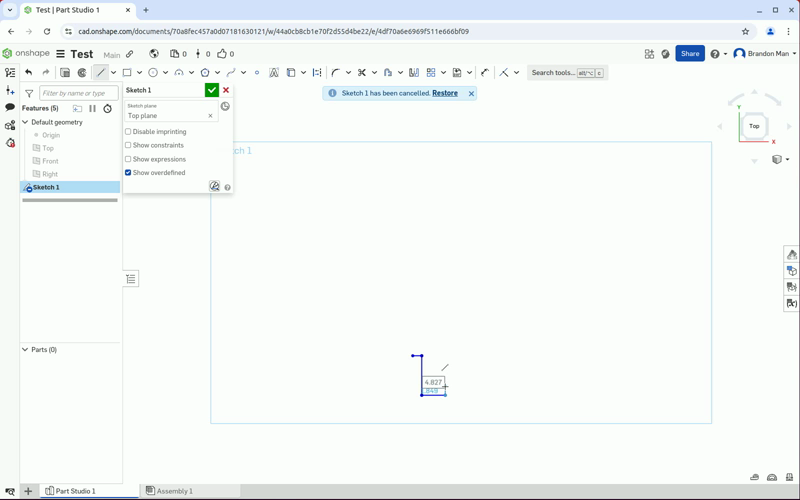
click(445, 386)
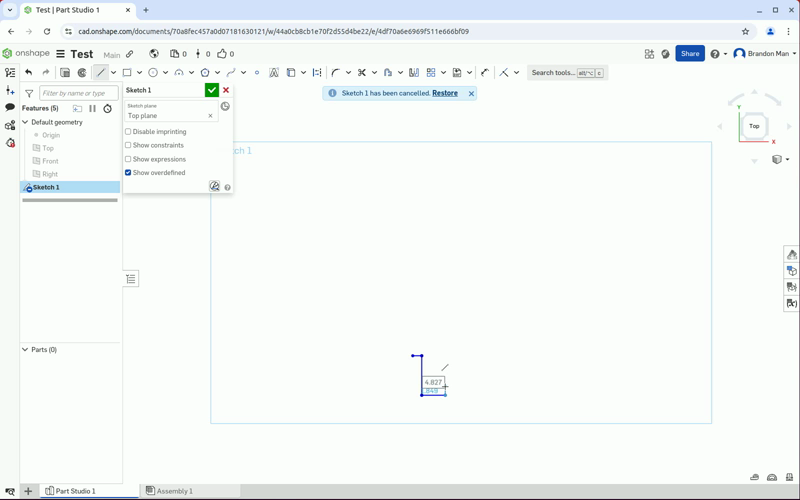
key_up(shift)
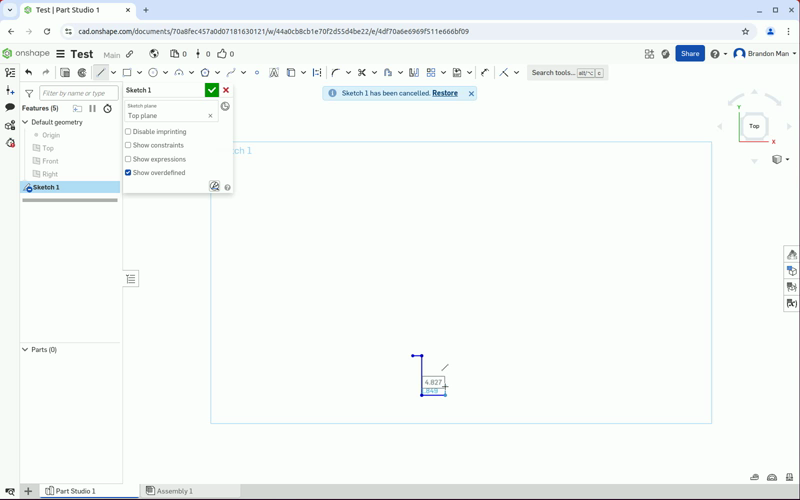
key_down(shift)
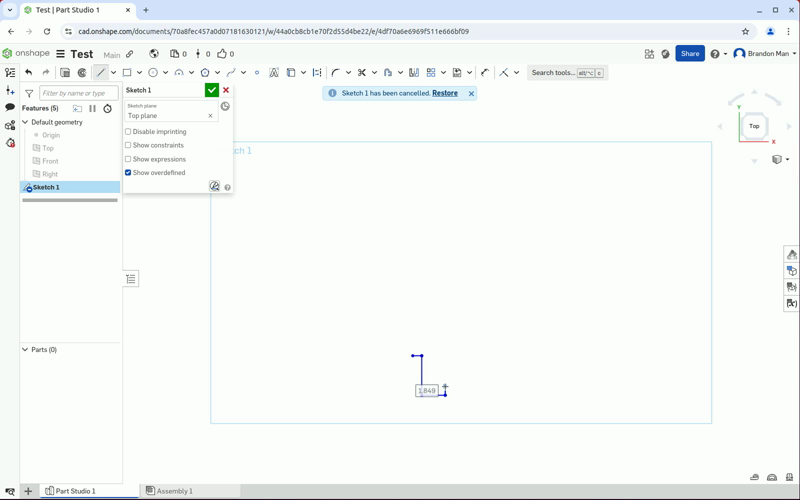
mouse_move(475, 386)
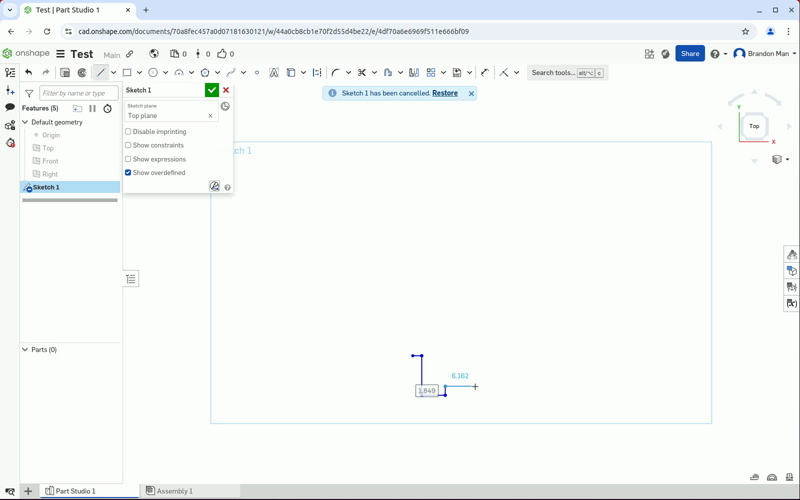
mouse_move(476, 386)
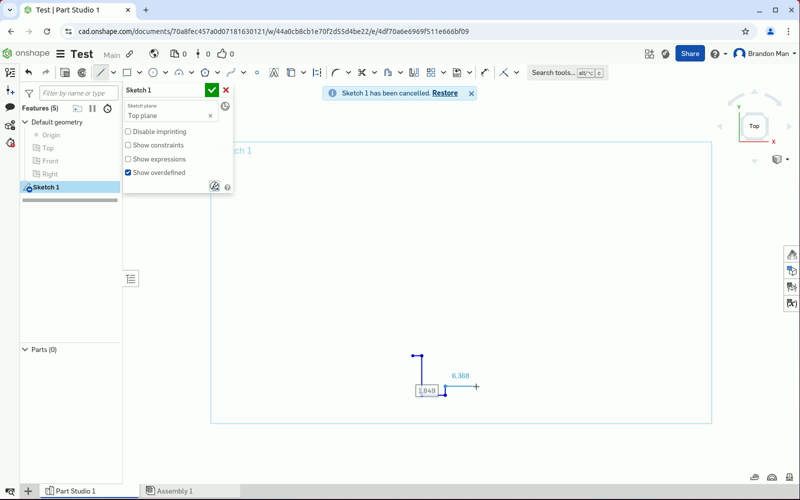
click(476, 386)
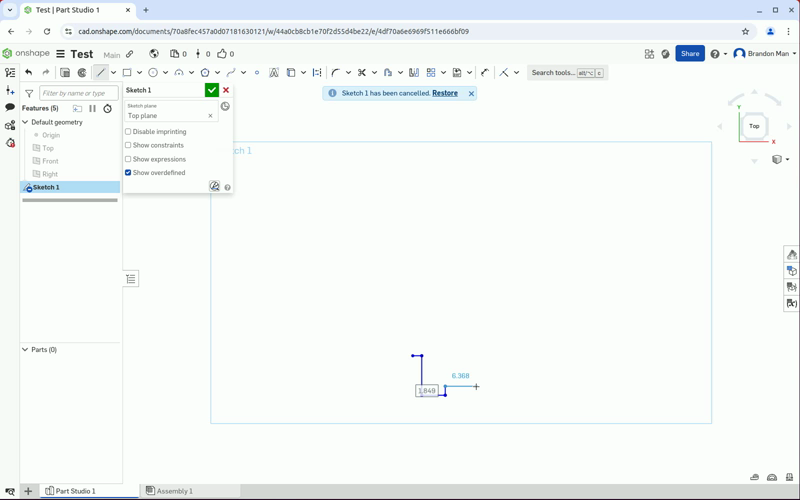
key_up(shift)
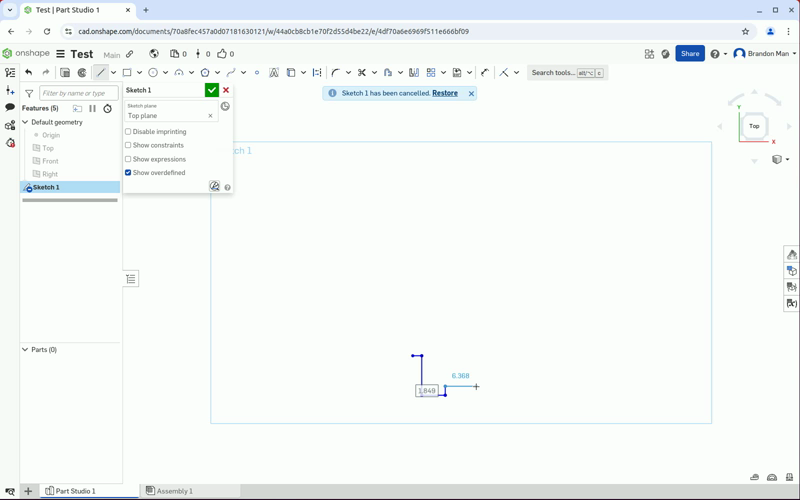
key_down(shift)
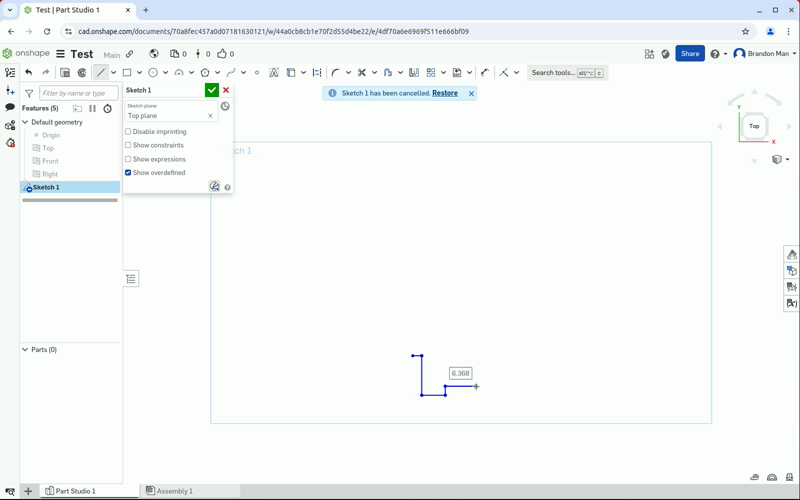
mouse_move(506, 386)
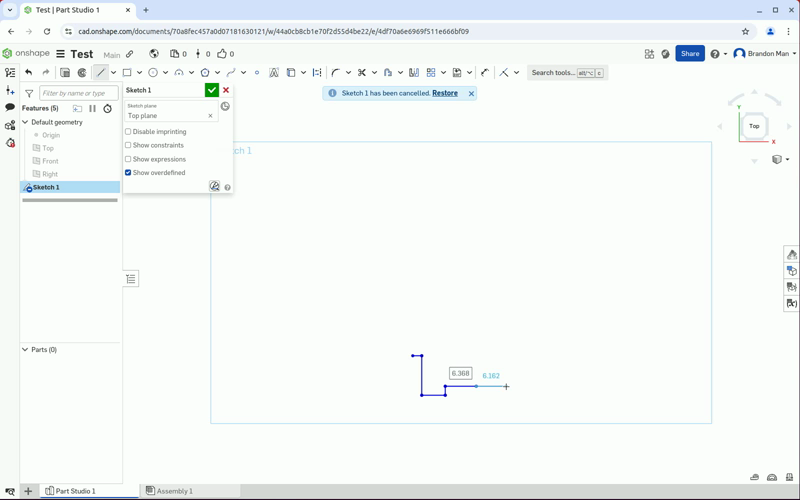
mouse_move(476, 395)
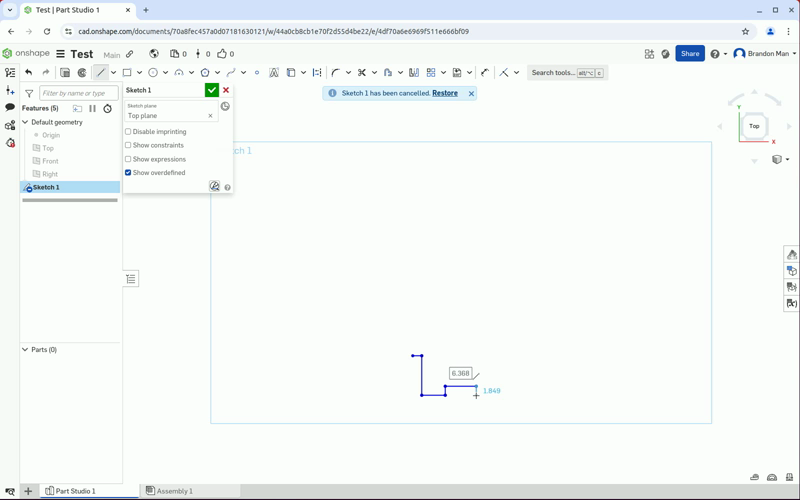
click(476, 395)
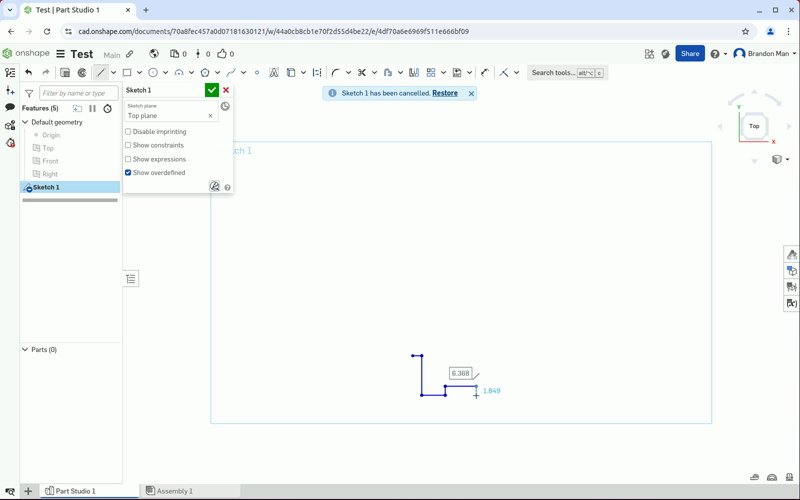
key_up(shift)
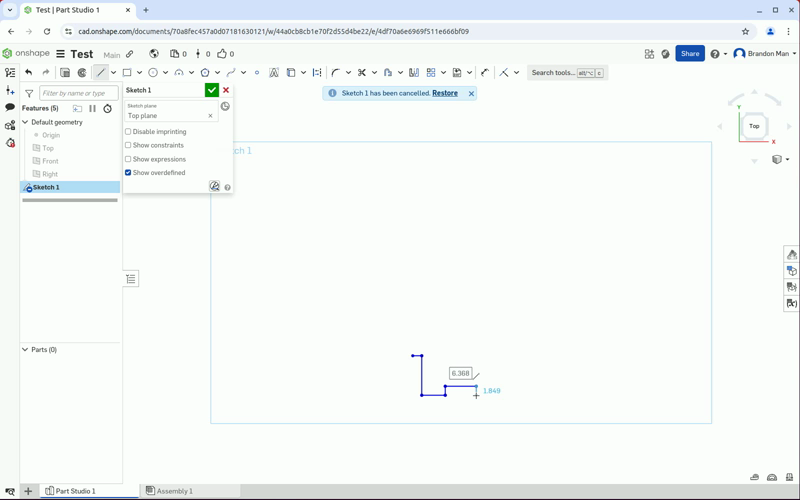
key_down(shift)
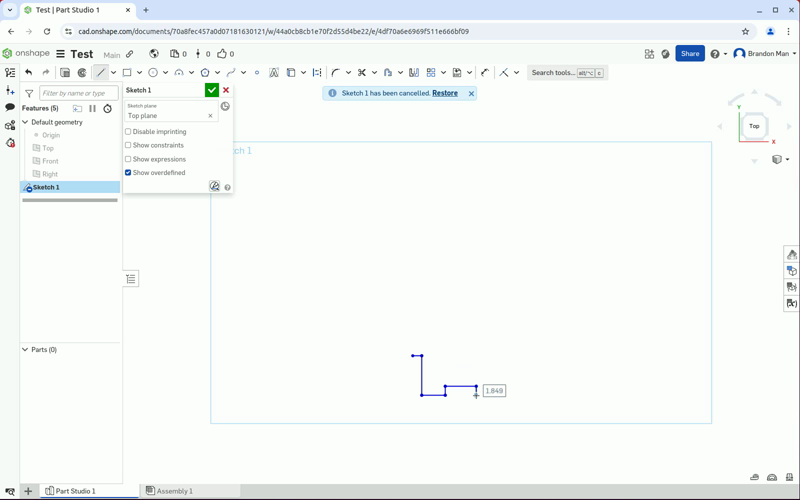
mouse_move(506, 395)
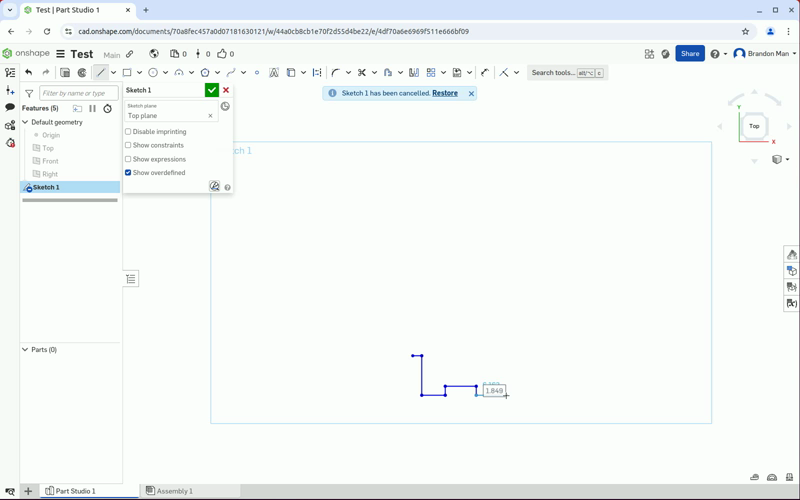
mouse_move(498, 395)
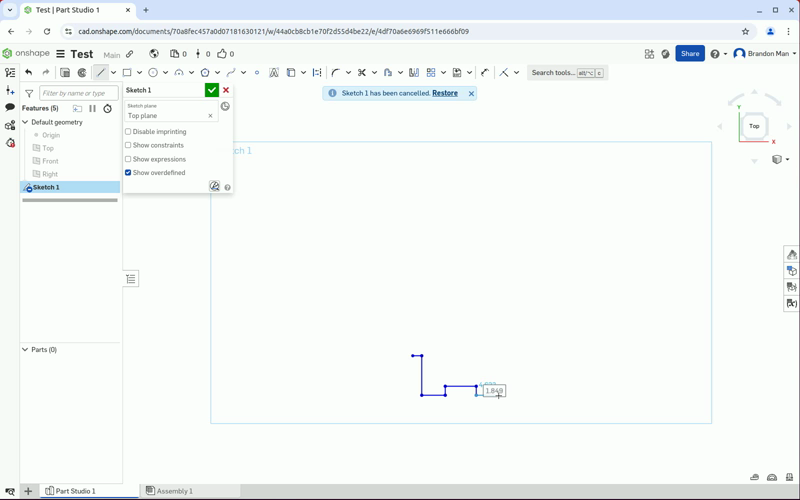
click(498, 395)
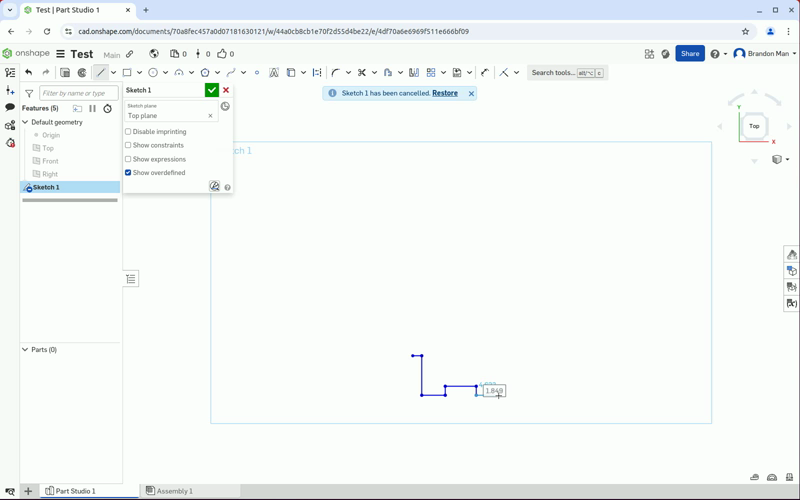
key_up(shift)
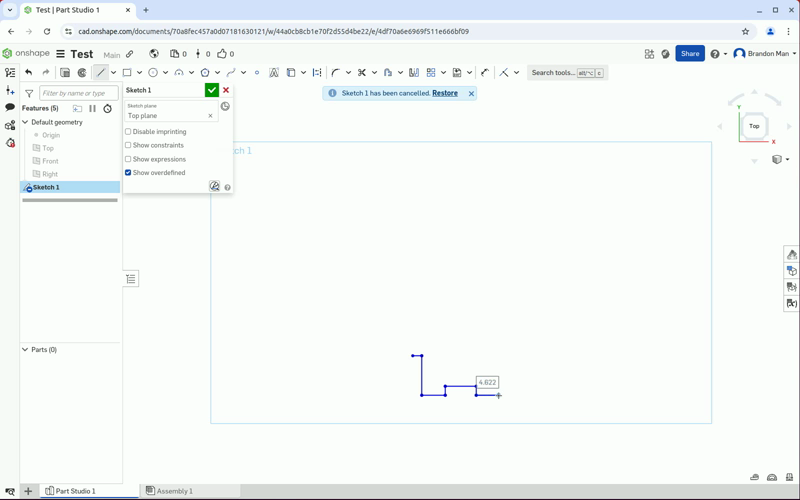
key_down(shift)
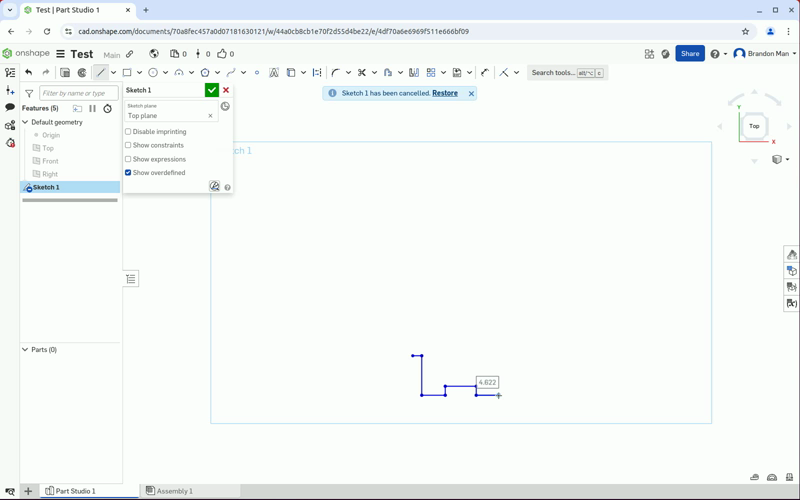
mouse_move(498, 294)
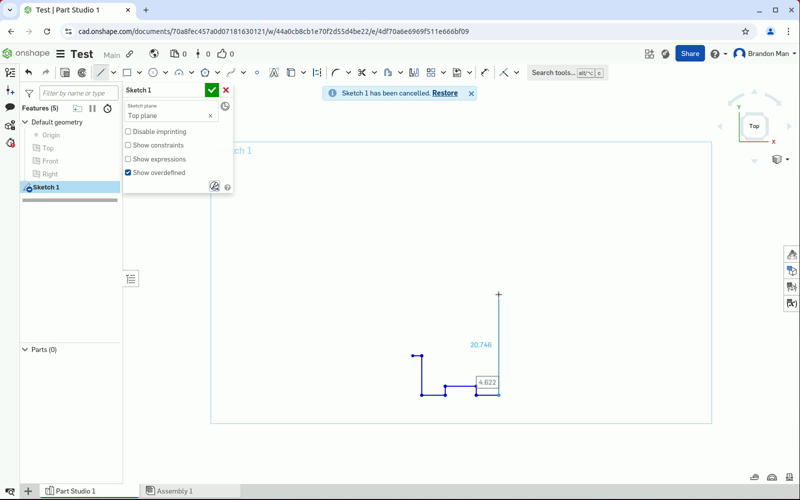
click(498, 294)
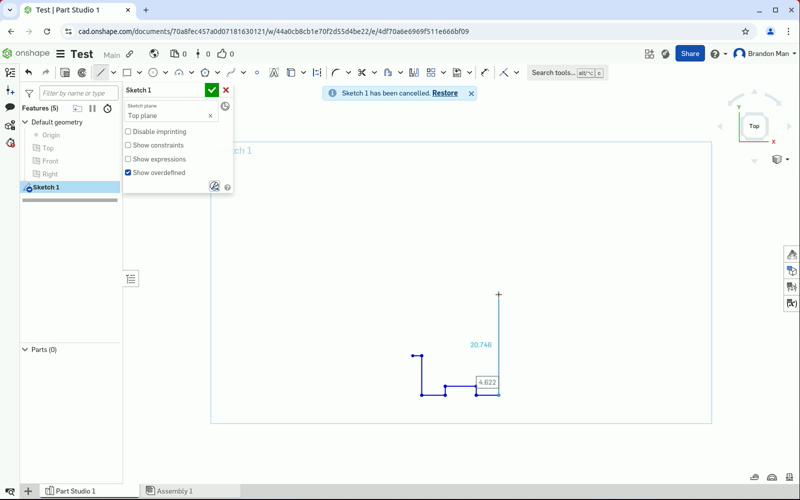
key_up(shift)
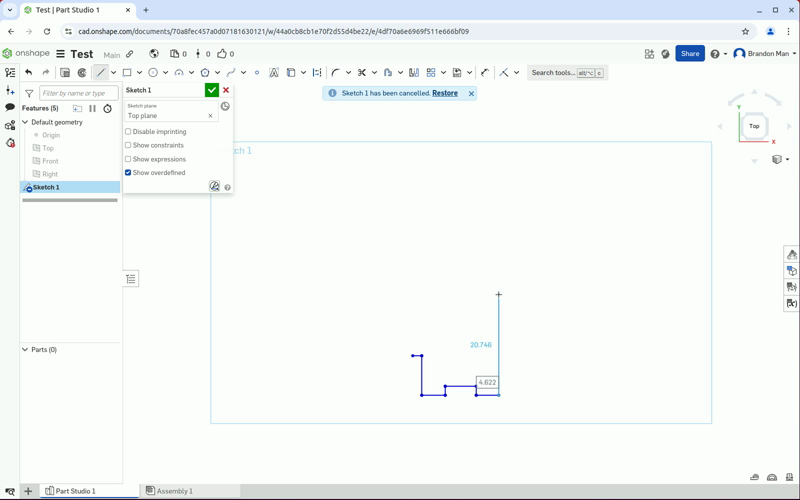
key_down(shift)
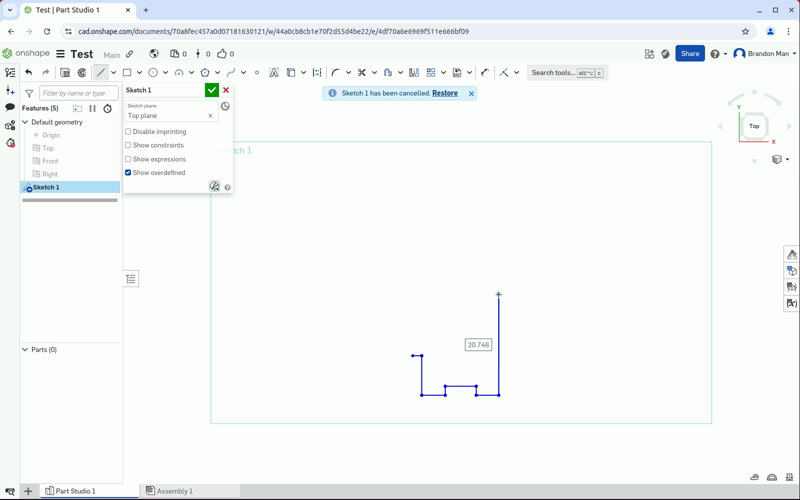
mouse_move(421, 294)
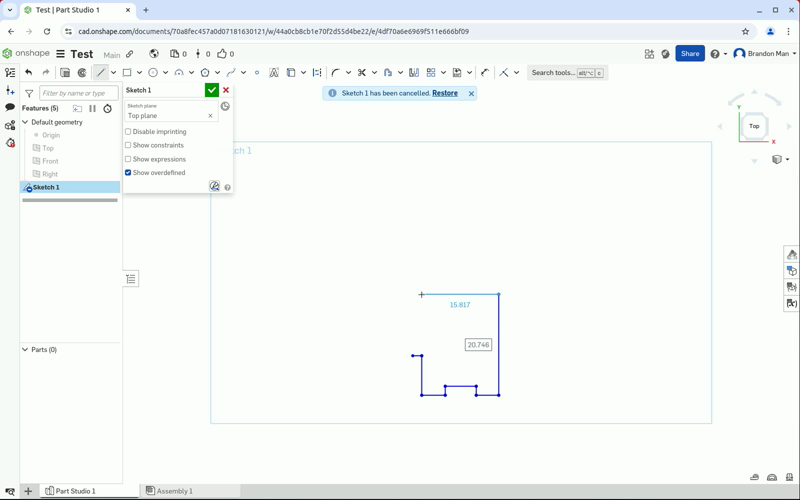
click(421, 294)
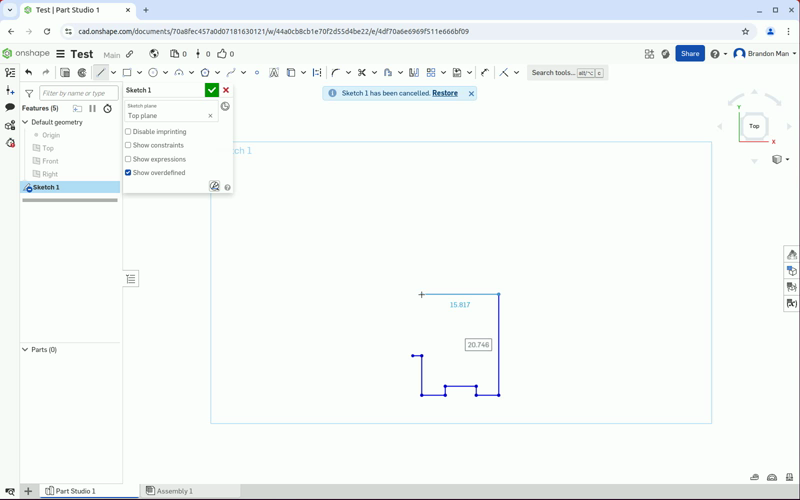
key_up(shift)
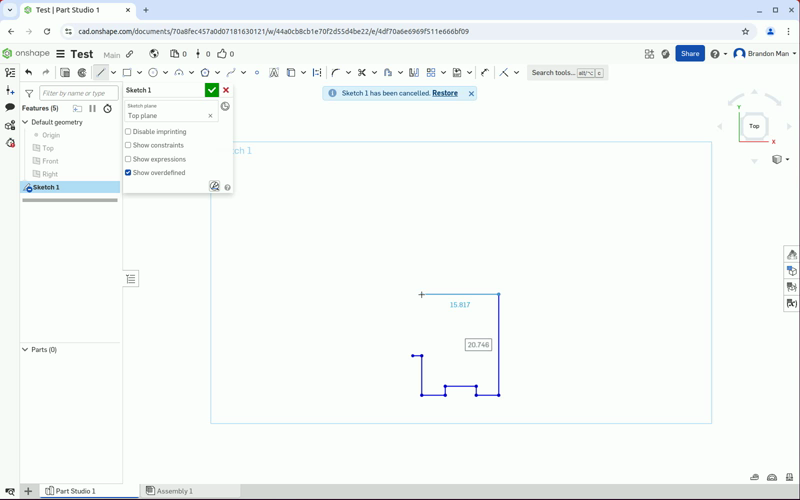
key_down(shift)
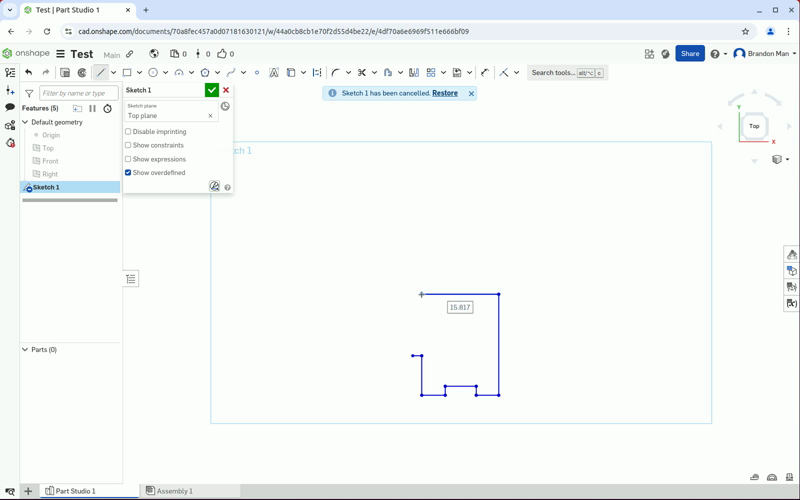
mouse_move(451, 294)
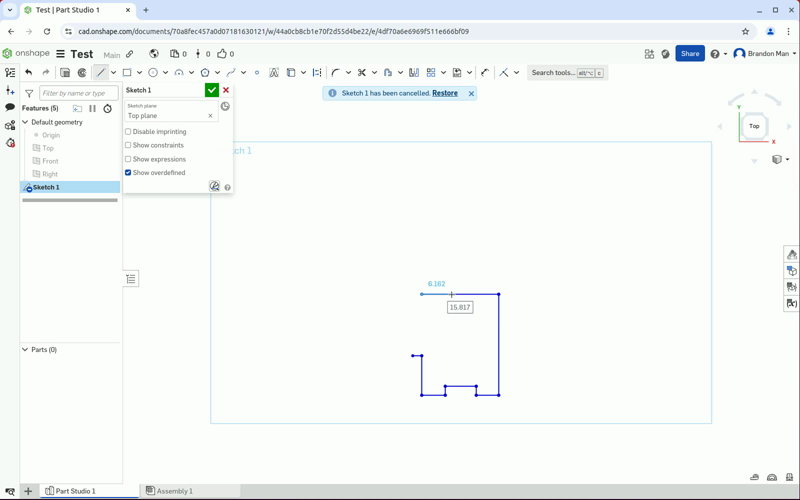
mouse_move(421, 324)
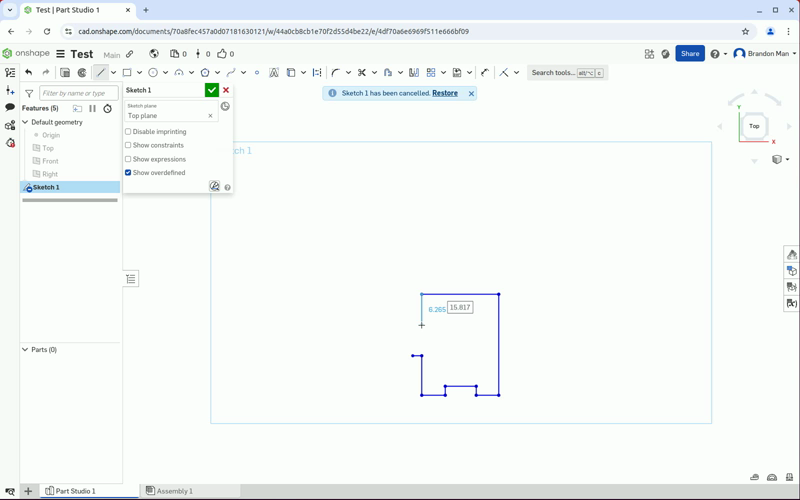
click(421, 324)
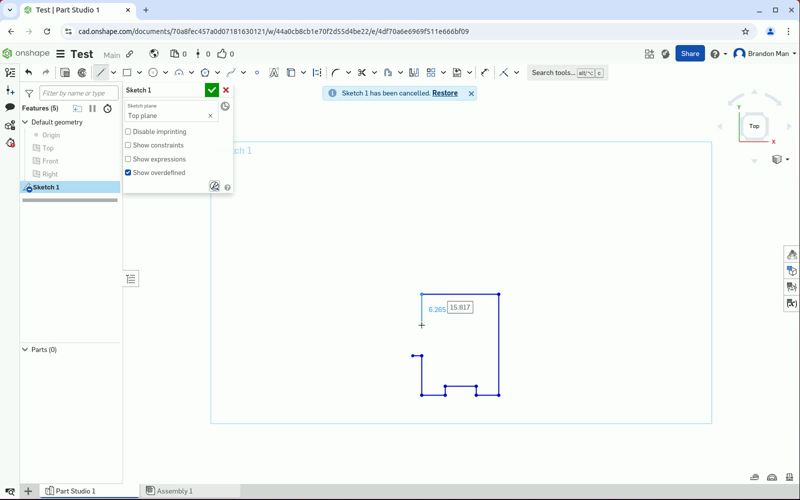
key_up(shift)
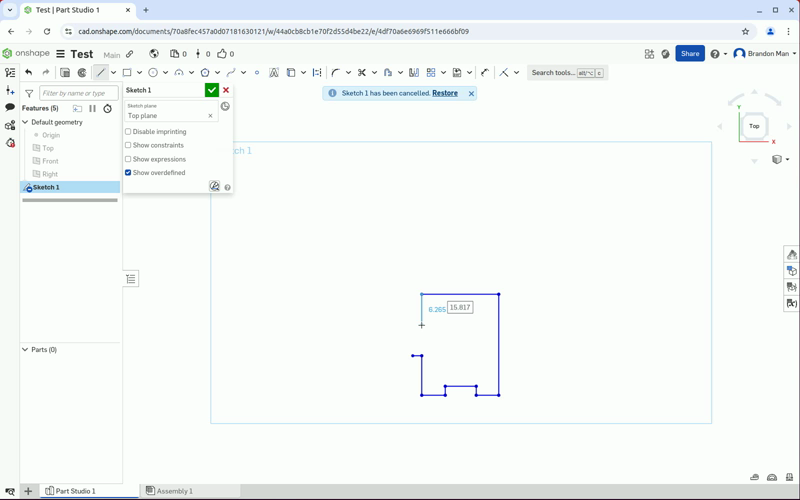
key_down(shift)
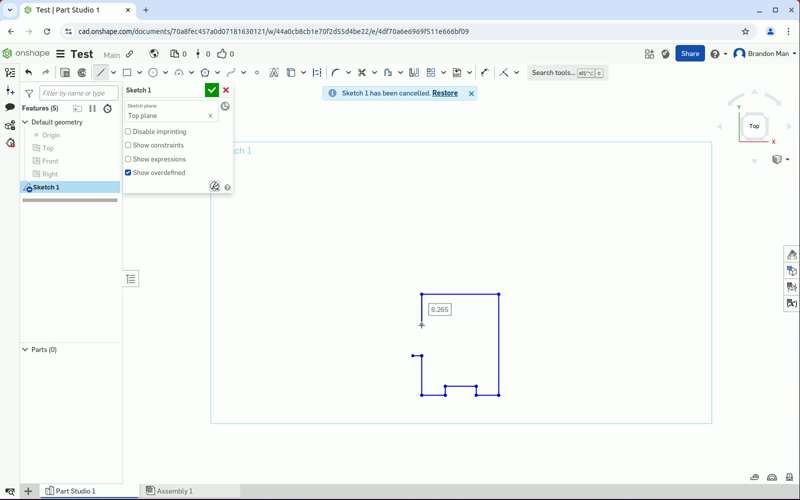
mouse_move(451, 324)
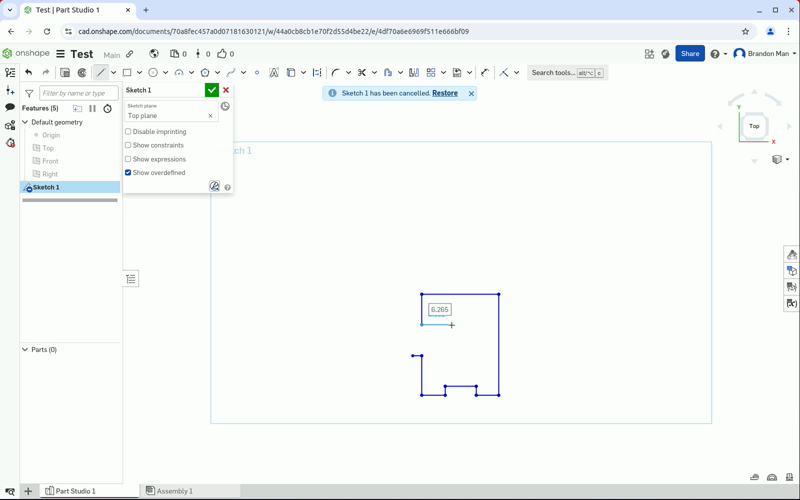
mouse_move(412, 324)
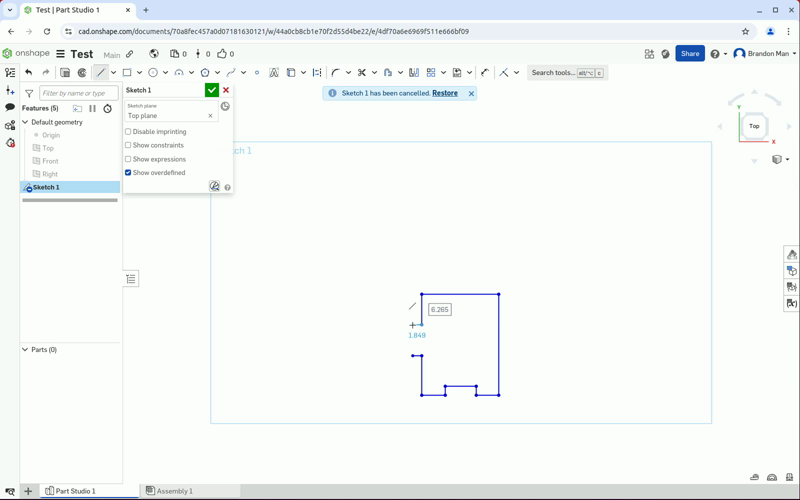
click(412, 324)
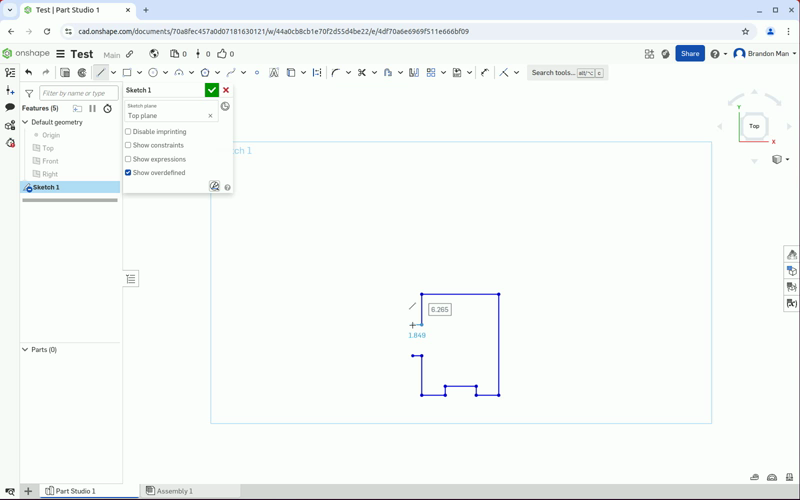
key_up(shift)
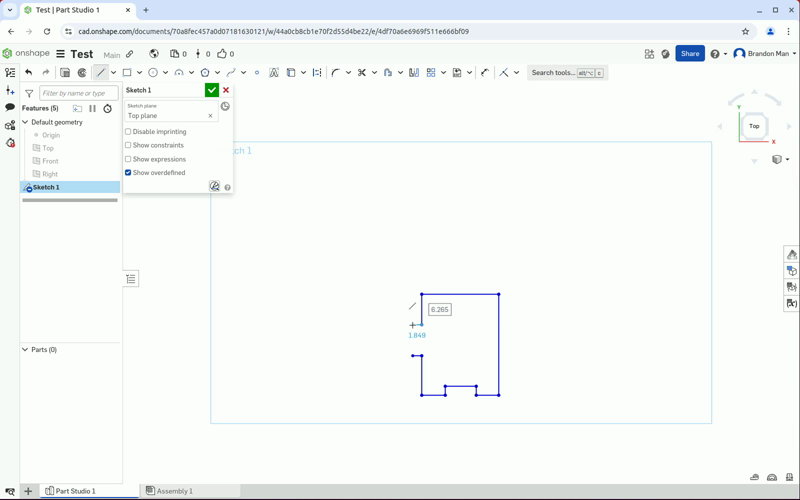
mouse_move(442, 324)
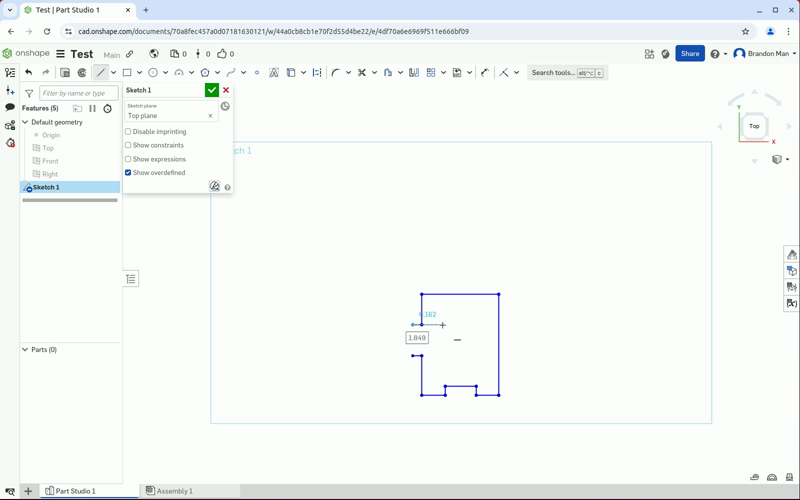
key_down(shift)
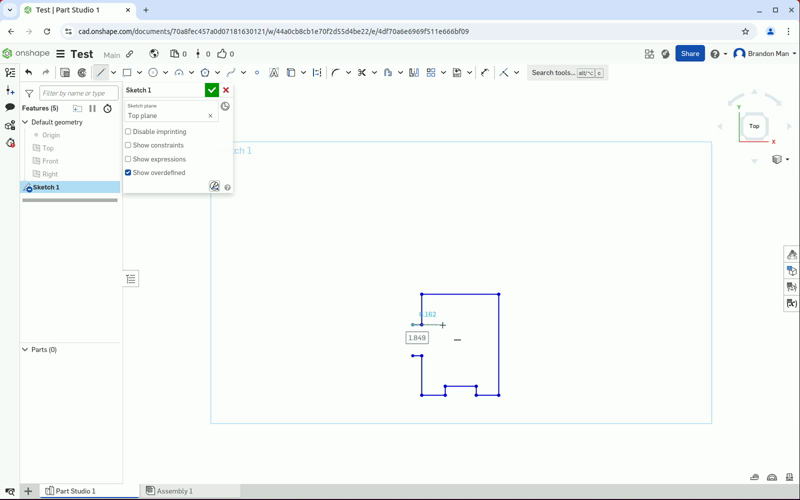
mouse_move(412, 355)
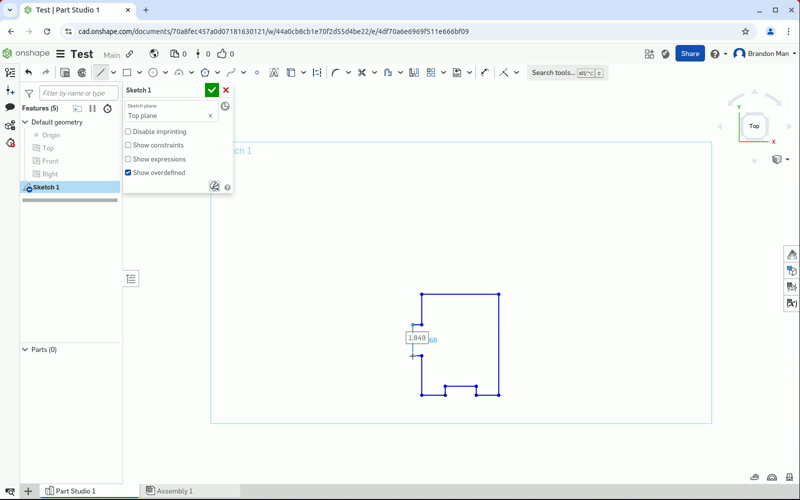
key_up(shift)
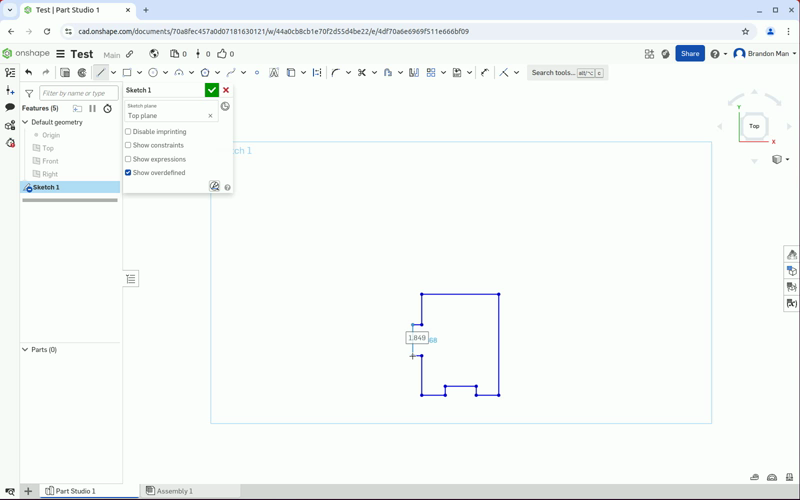
click(412, 355)
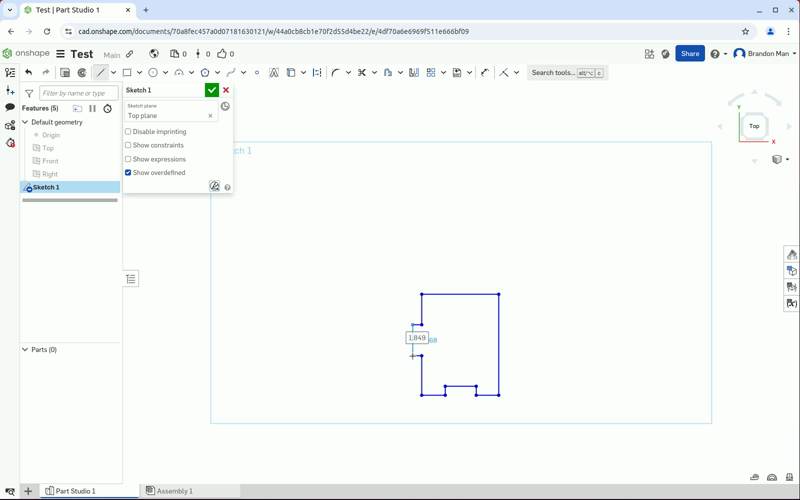
key(esc)
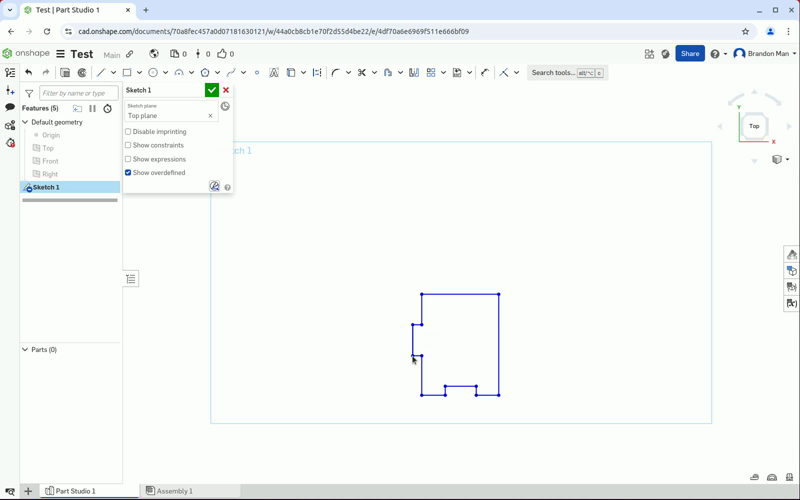
mouse_move(483, 357)
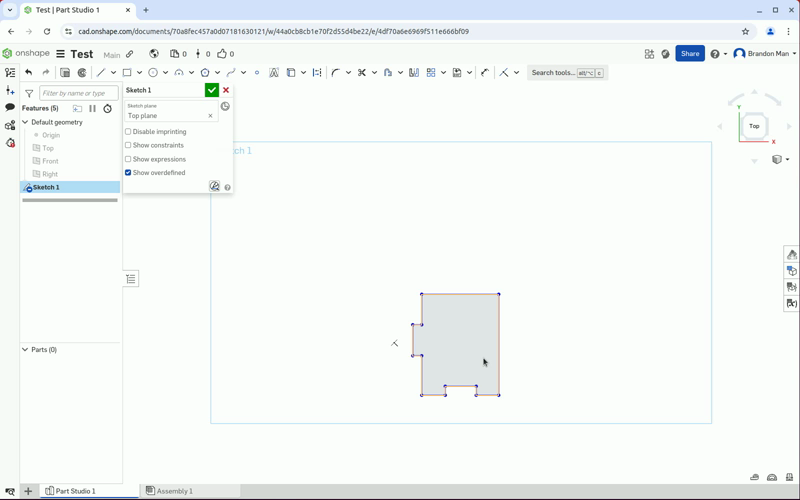
click(483, 357)
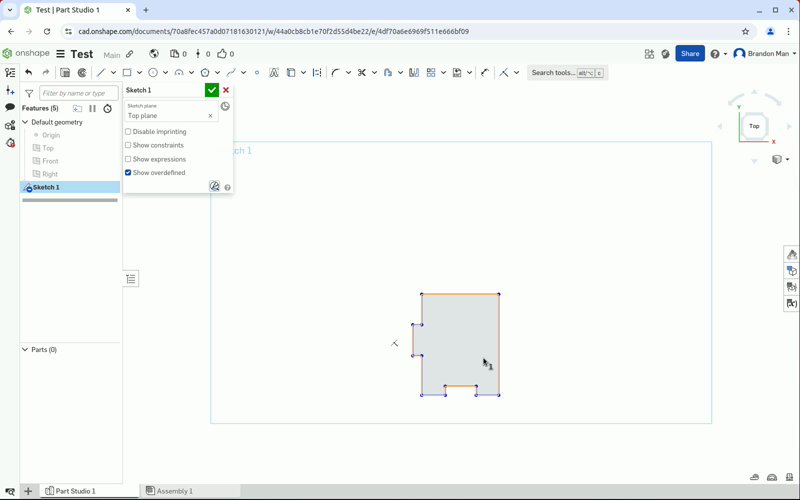
mouse_move(73, 352)
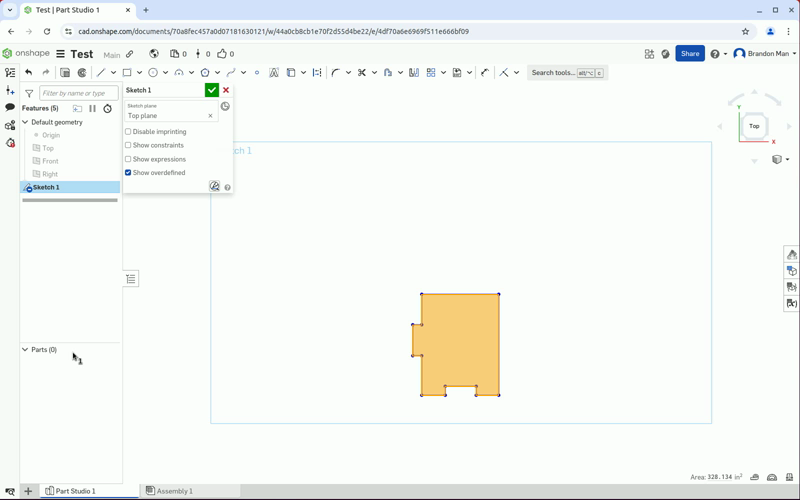
key(shift+y)
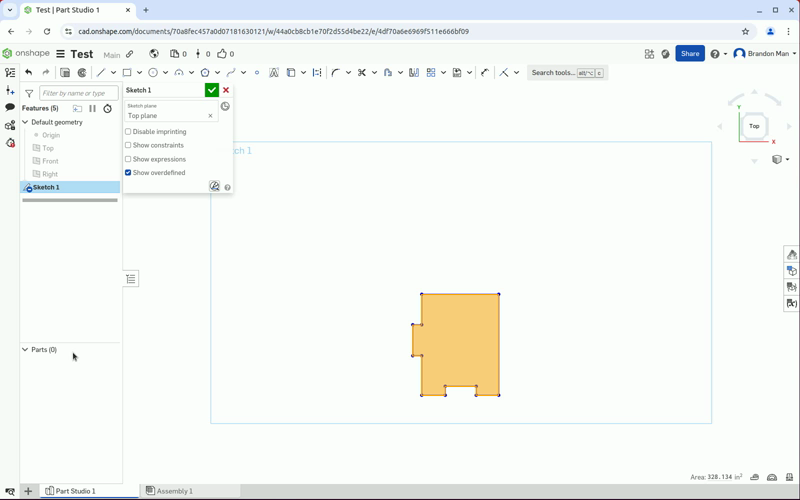
key(shift+e)
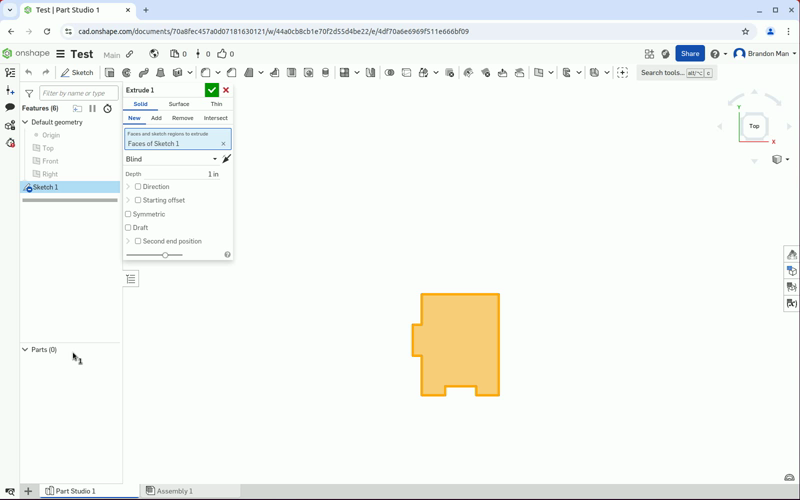
mouse_move(143, 106)
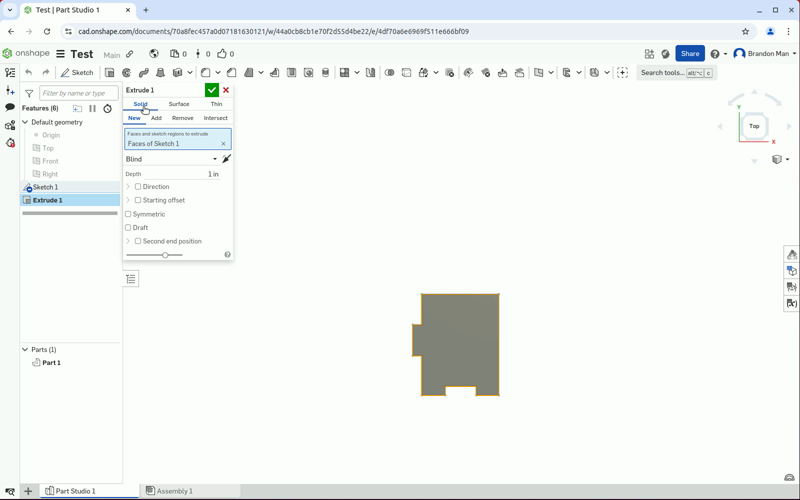
click(143, 106)
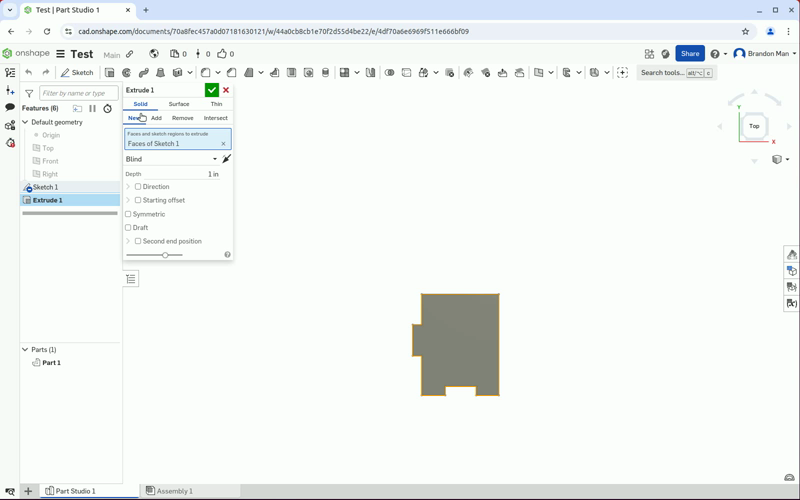
mouse_move(137, 120)
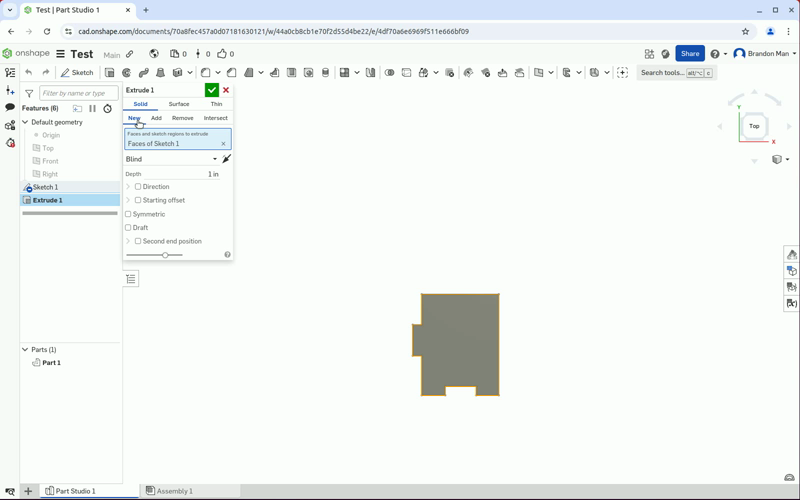
click(137, 120)
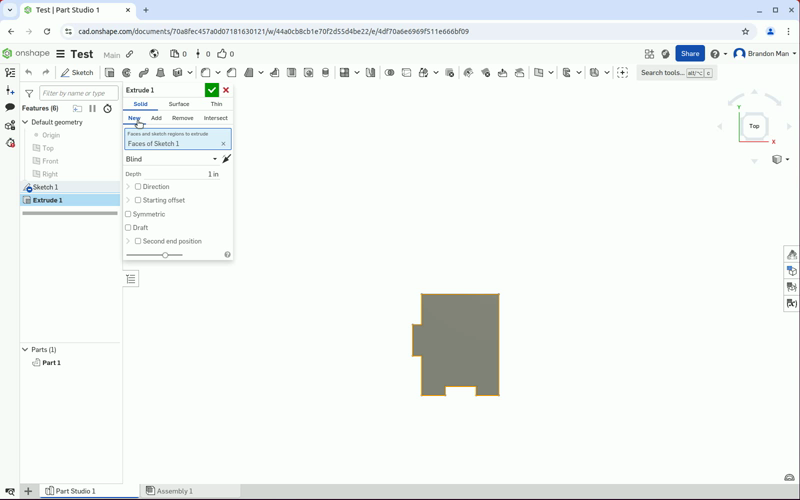
key(tab, 4)
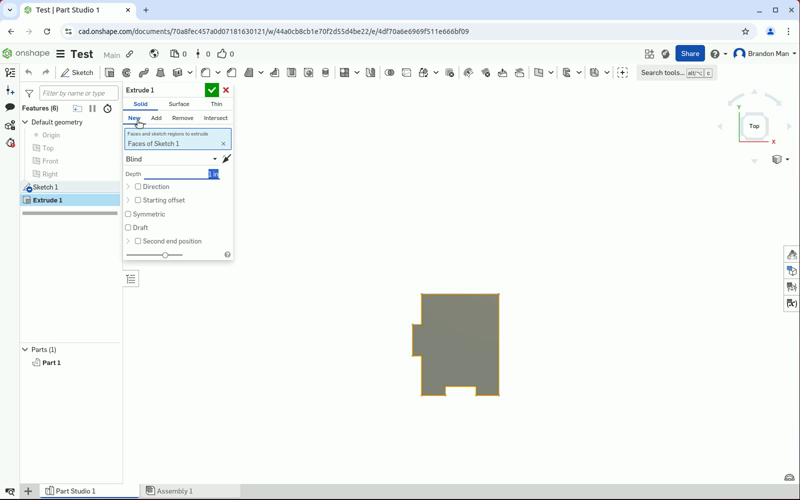
text(3.129)
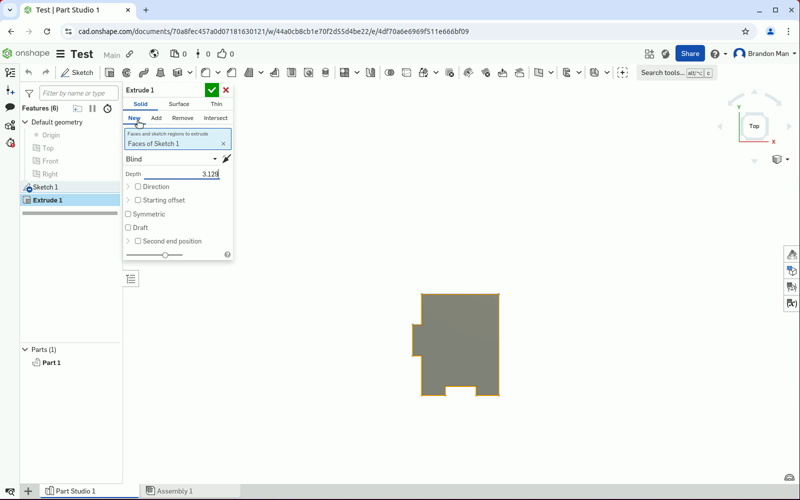
key(enter)
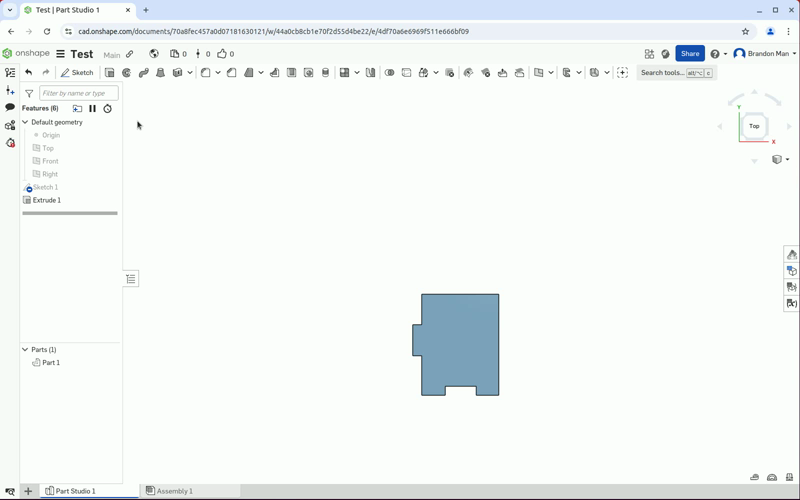
key(shift+h)
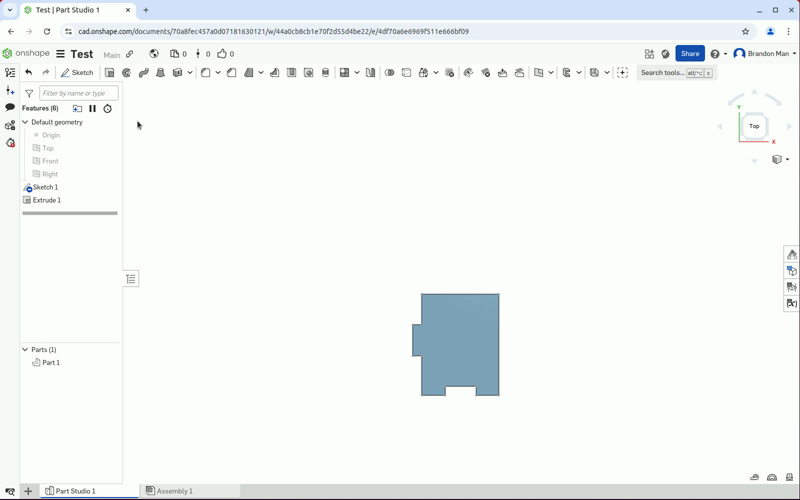
key(shift+h)
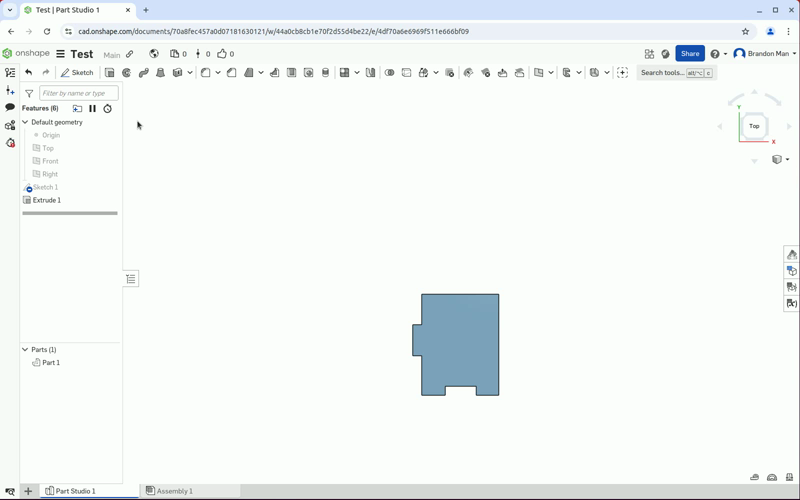
mouse_move(73, 189)
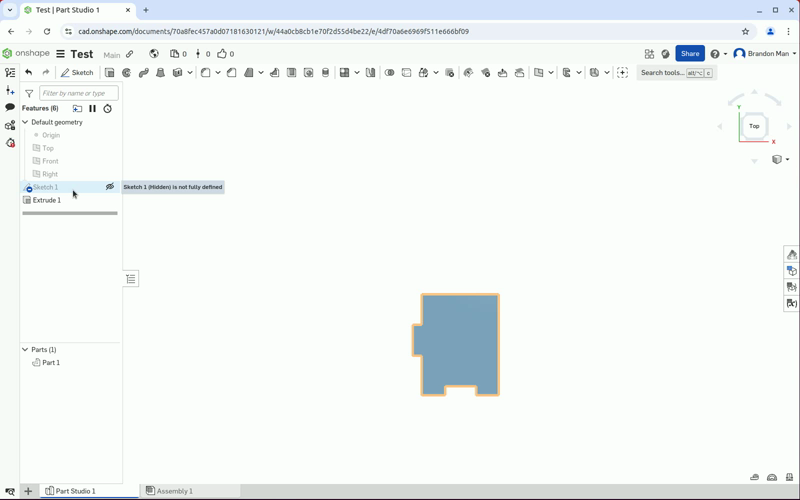
click(73, 189)
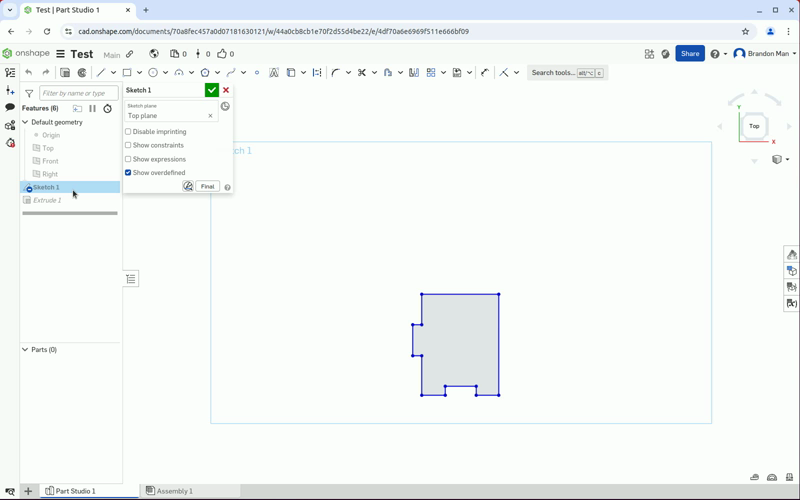
mouse_move(229, 92)
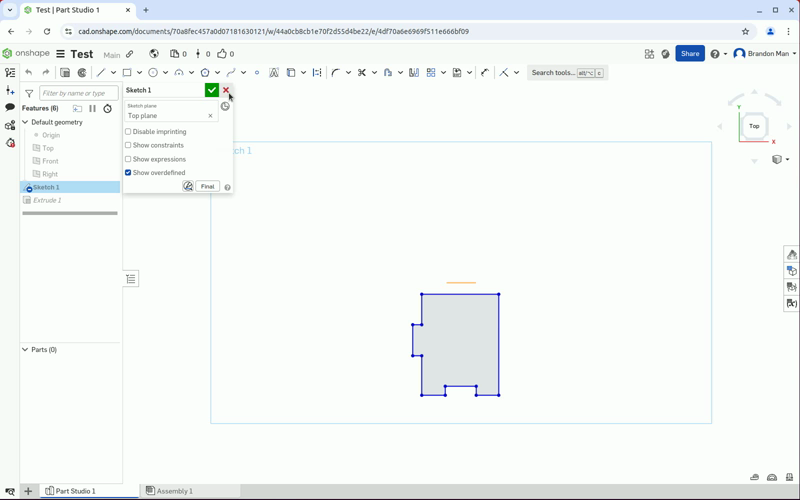
click(229, 92)
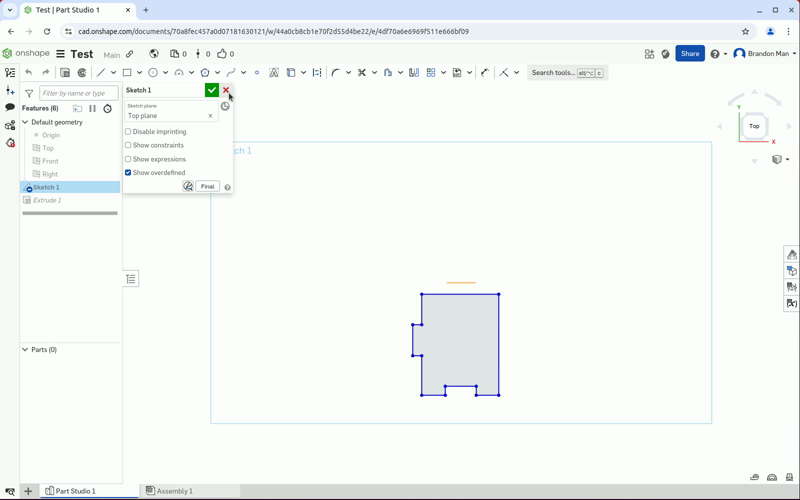
key(shift+s)
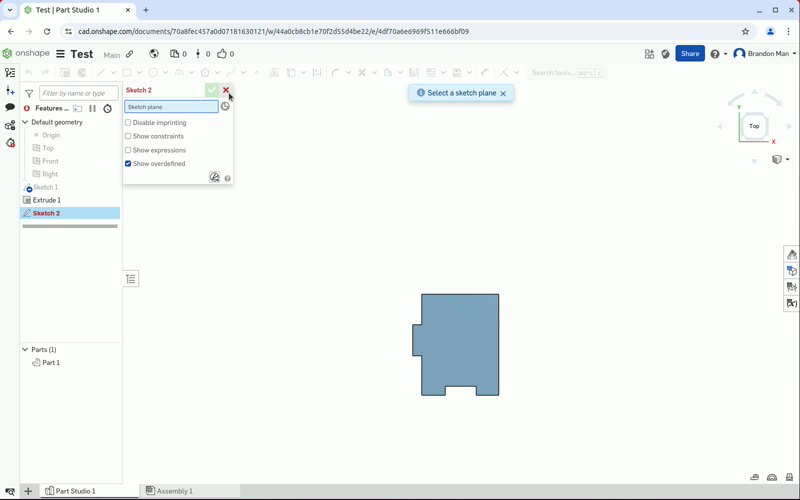
mouse_move(73, 150)
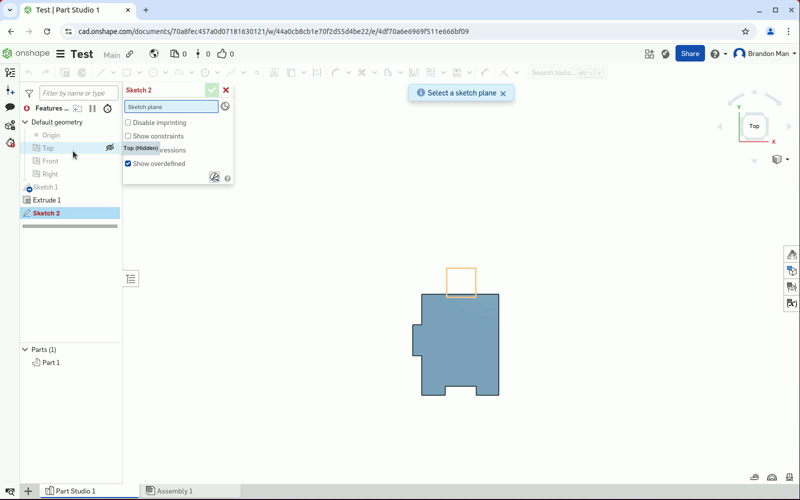
click(73, 150)
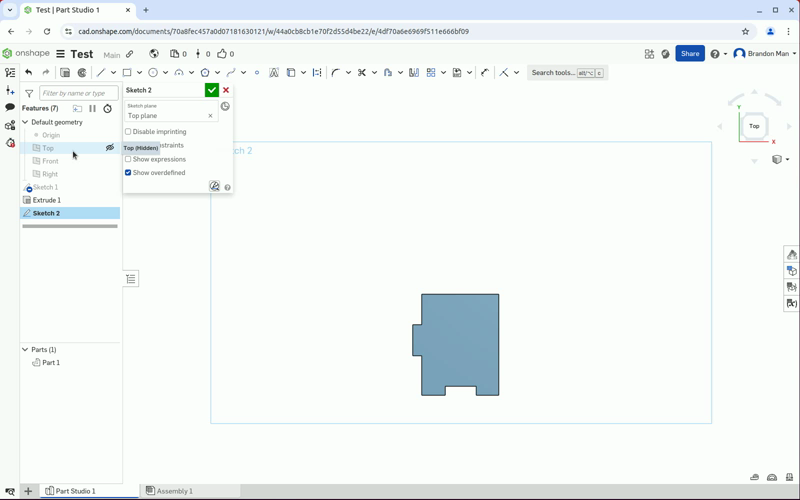
mouse_move(73, 352)
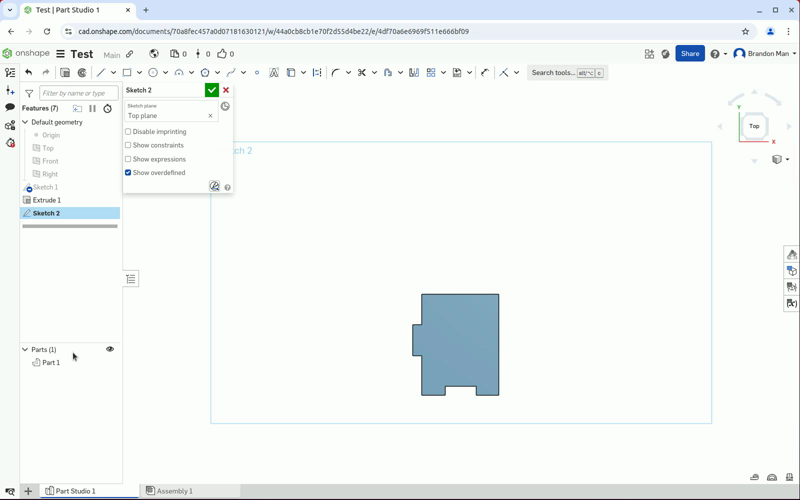
key(y)
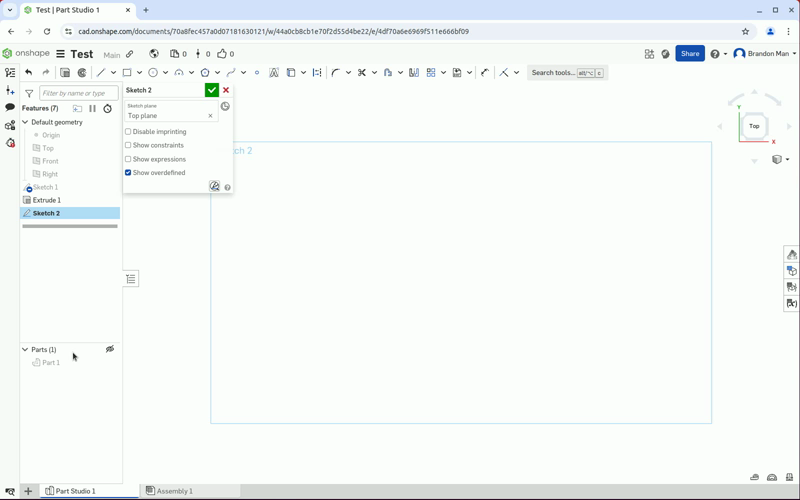
key(l)
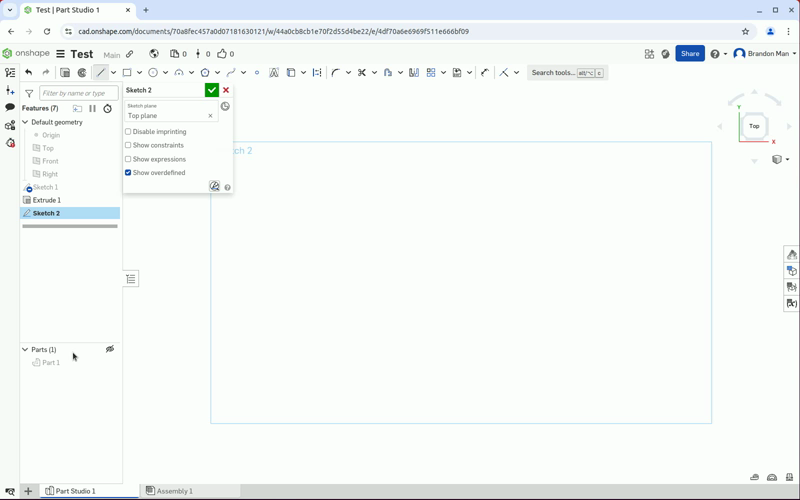
key_down(shift)
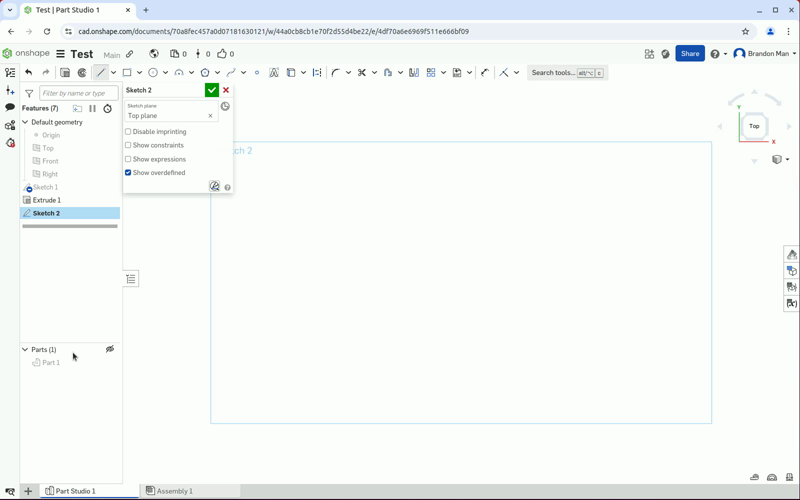
mouse_move(422, 294)
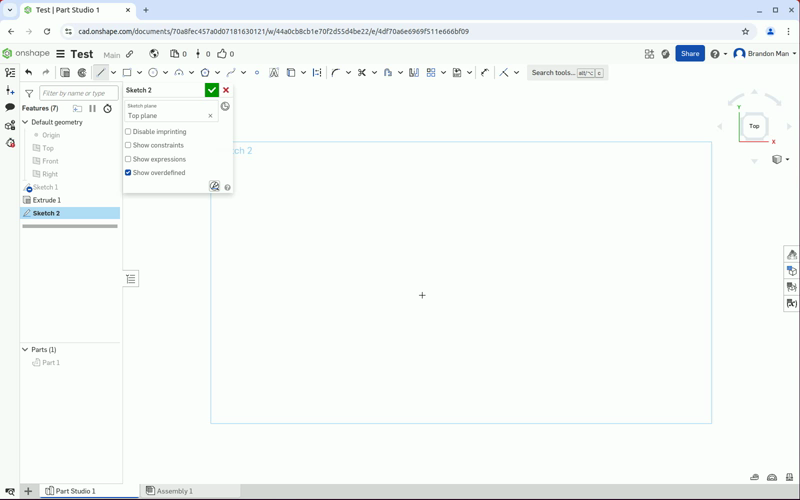
click(422, 294)
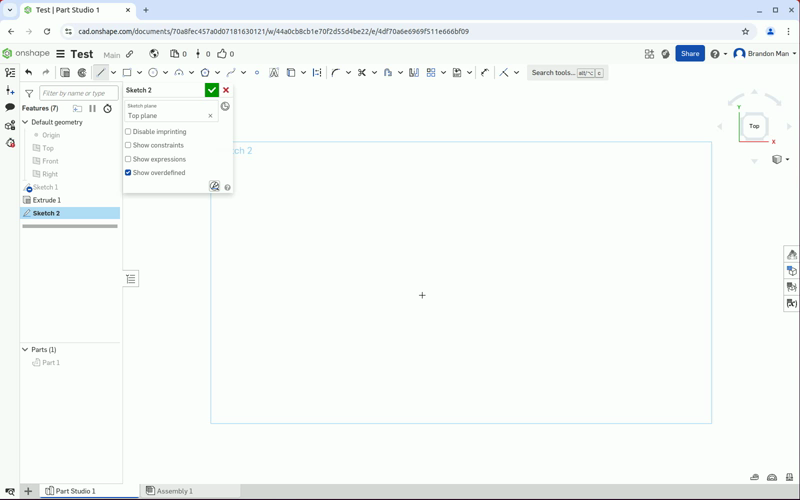
key_up(shift)
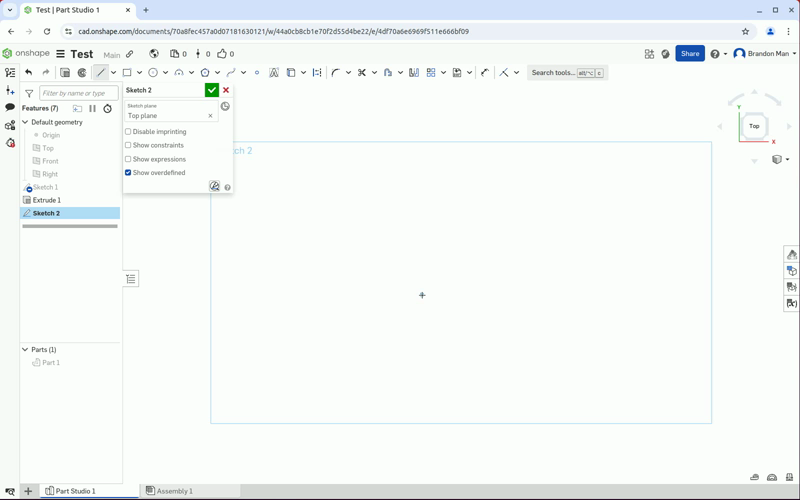
key_down(shift)
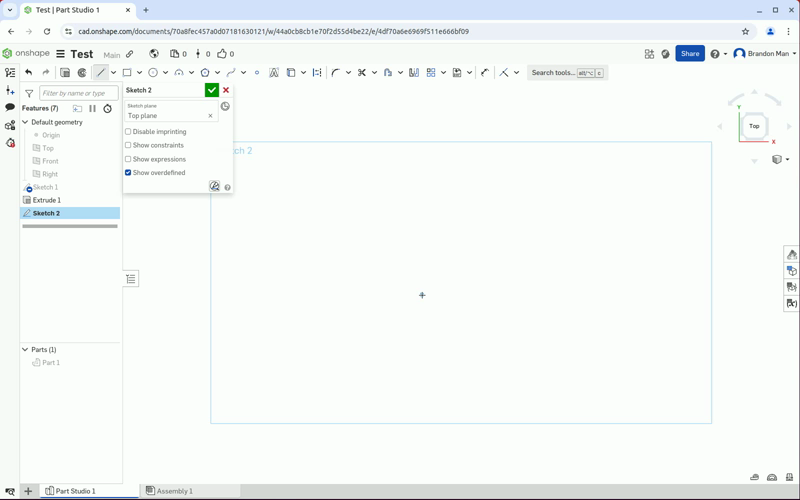
mouse_move(498, 294)
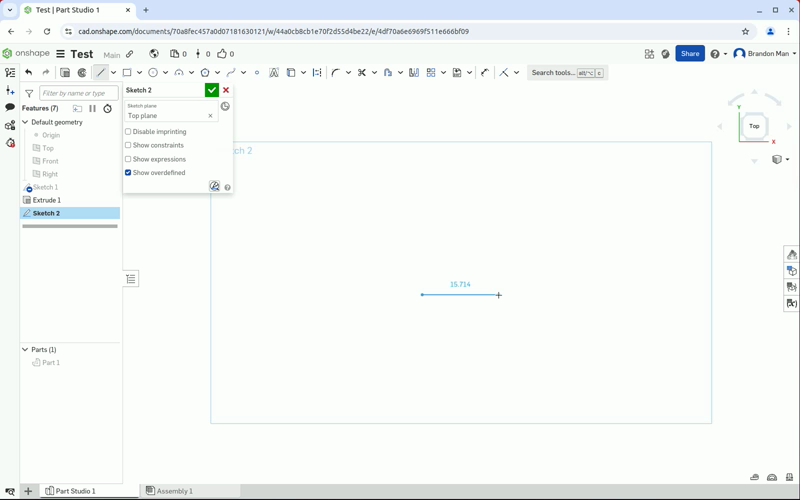
click(498, 294)
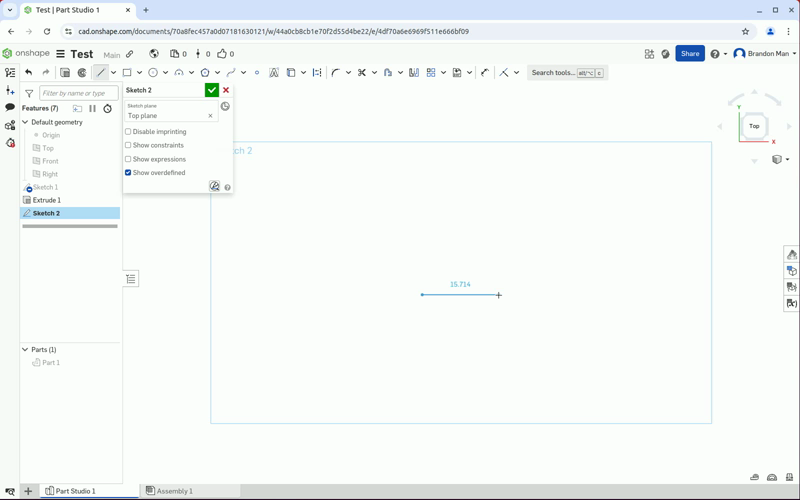
key_up(shift)
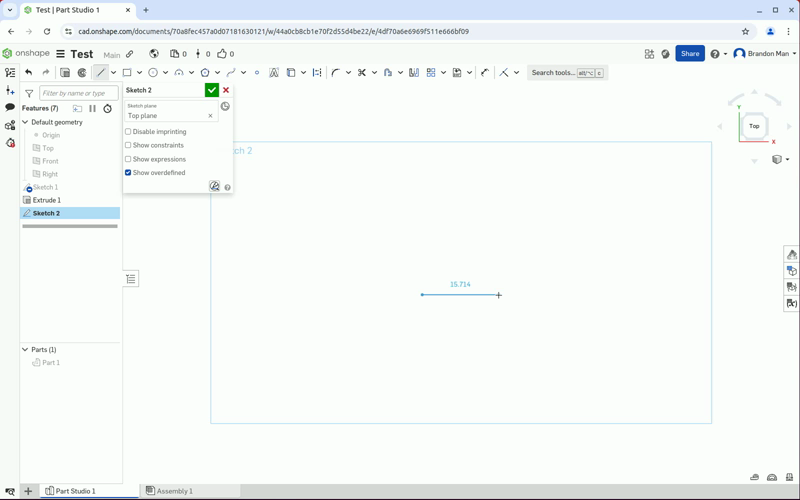
key_down(shift)
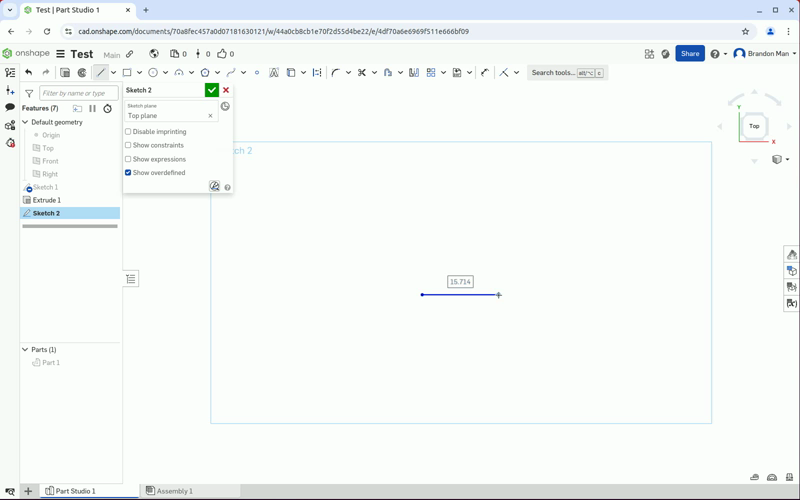
mouse_move(528, 294)
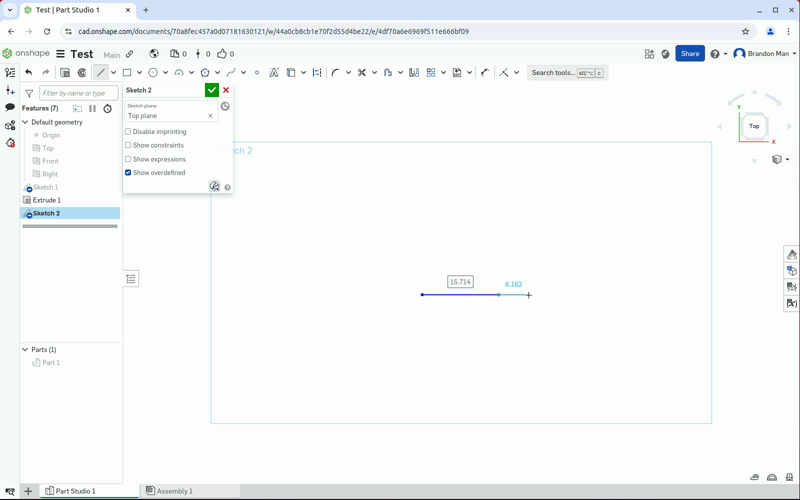
mouse_move(460, 264)
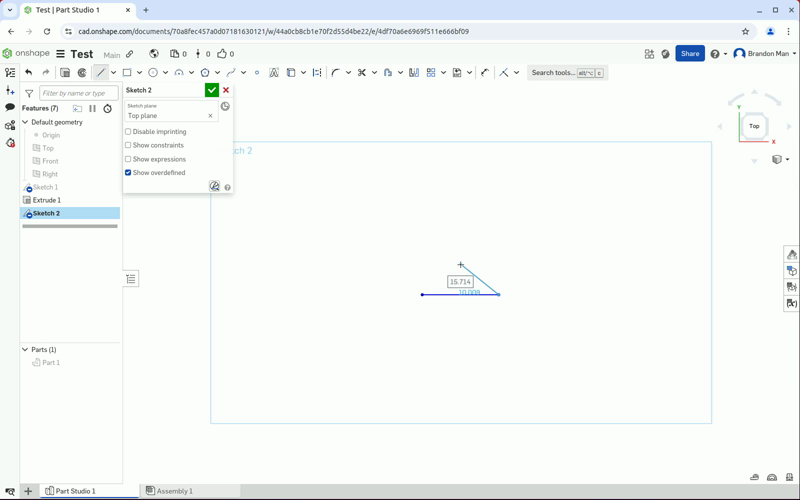
click(460, 264)
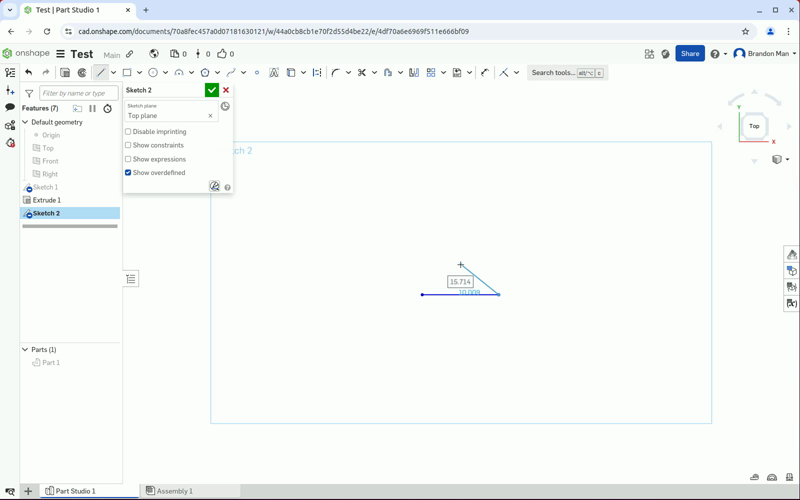
key_up(shift)
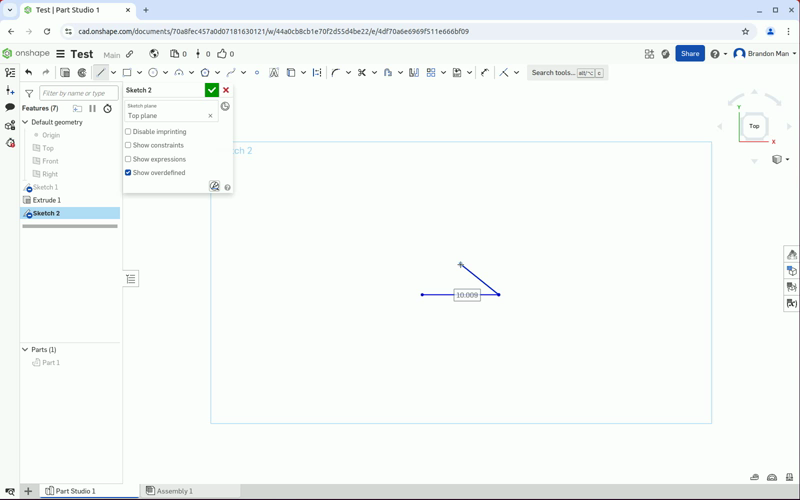
mouse_move(490, 264)
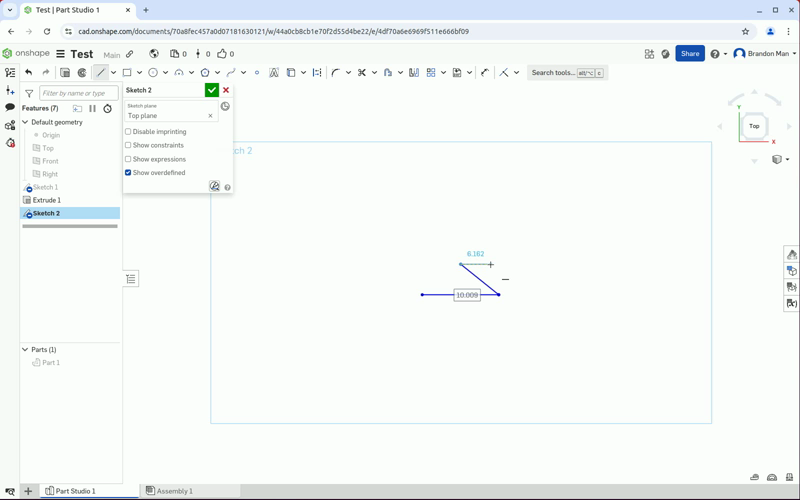
key_down(shift)
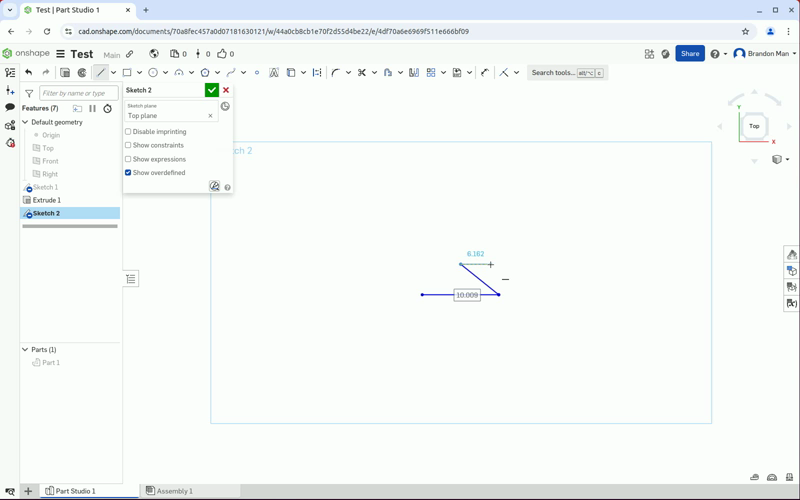
mouse_move(422, 294)
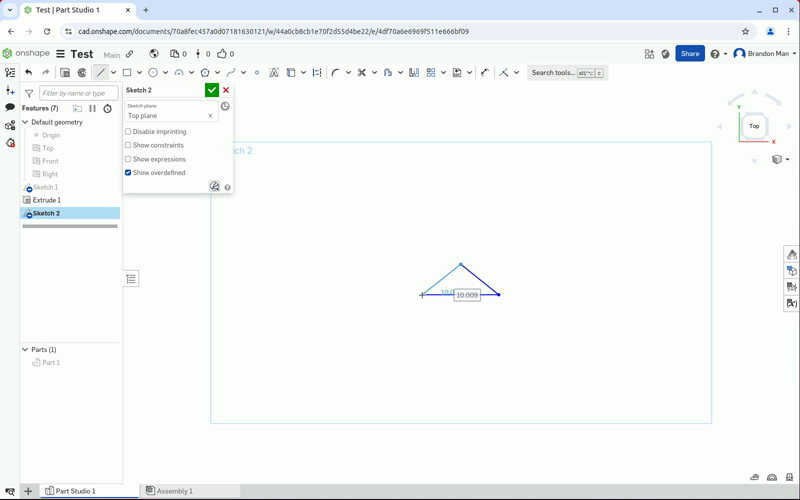
key_up(shift)
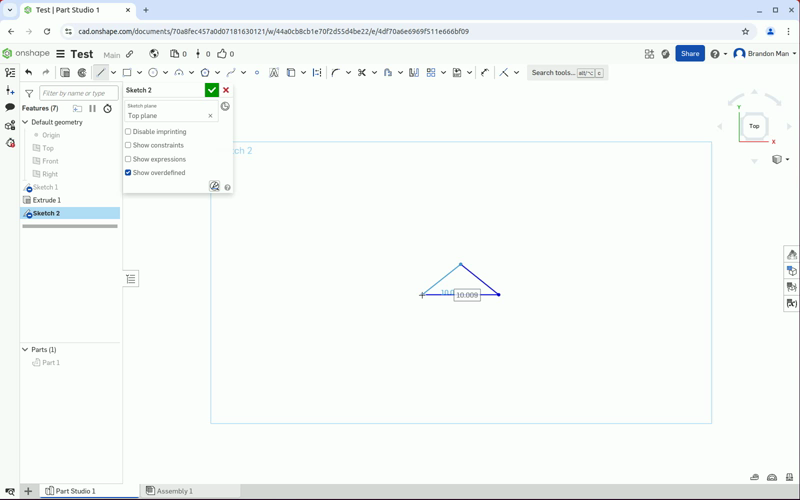
click(422, 294)
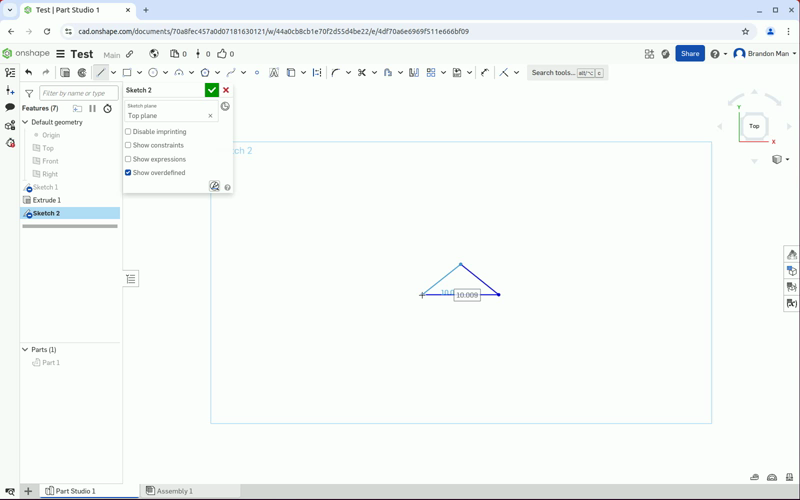
key(esc)
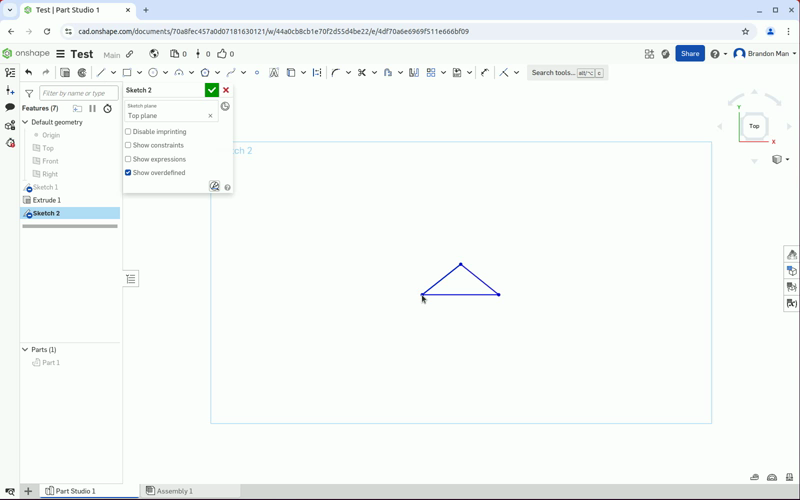
key(c)
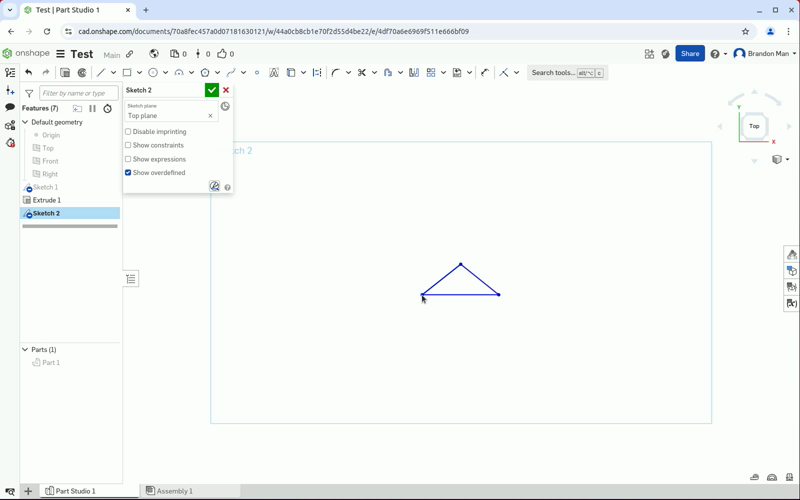
key_down(shift)
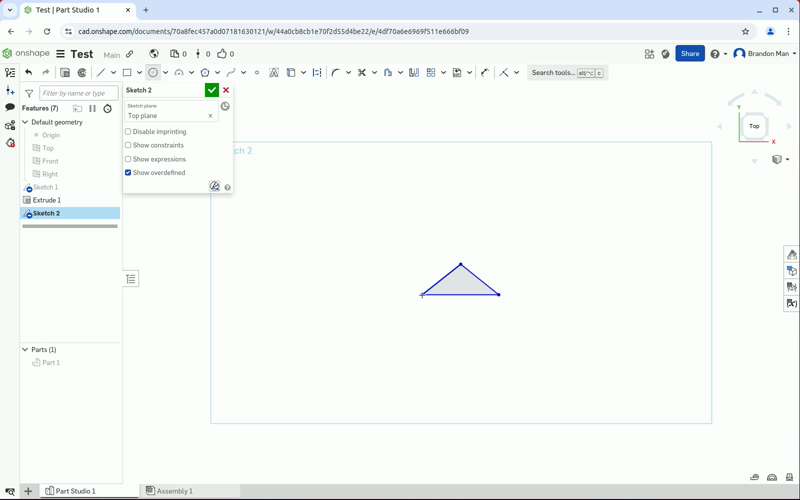
mouse_move(460, 283)
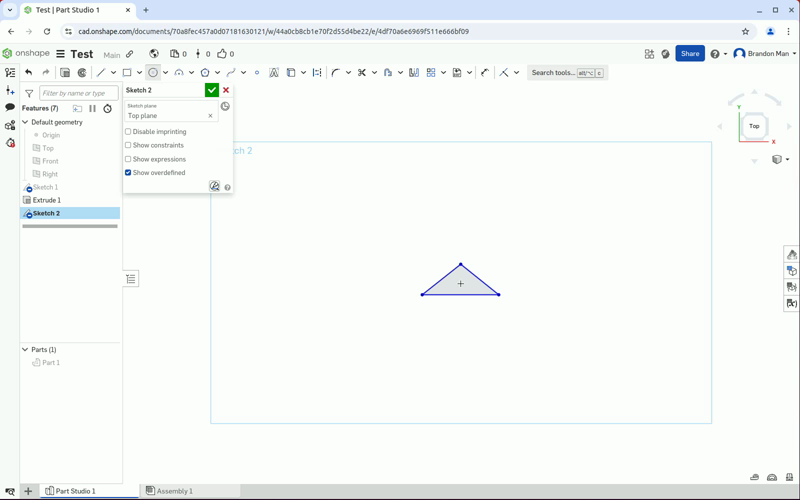
click(460, 283)
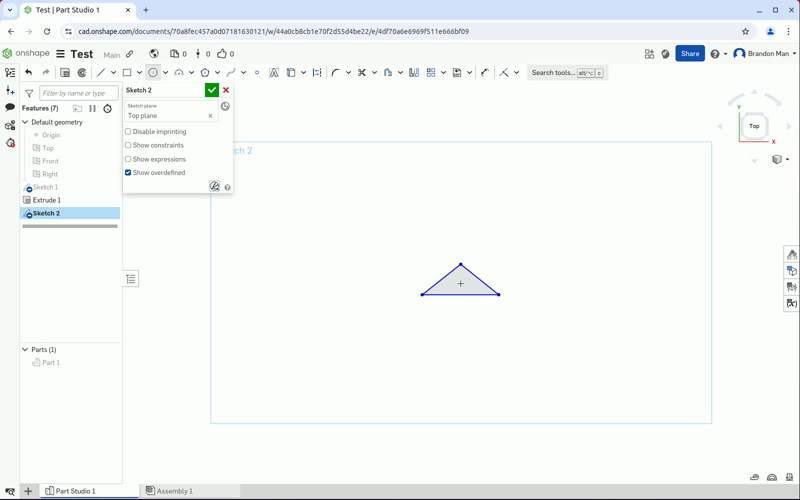
key_up(shift)
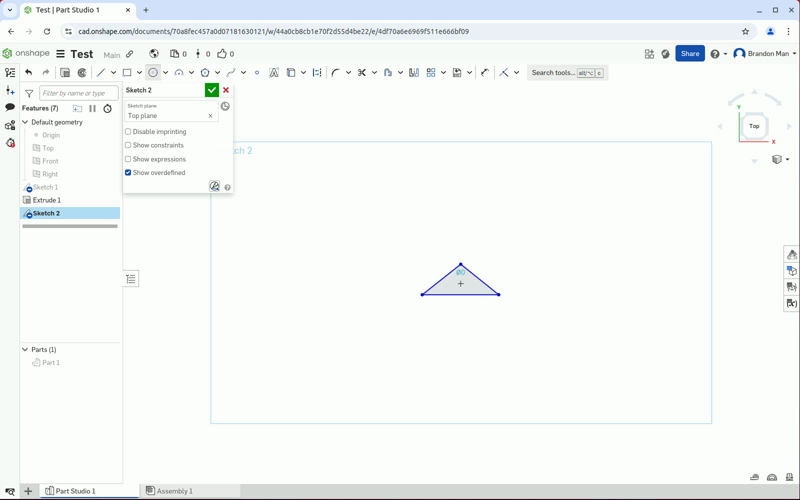
mouse_move(469, 283)
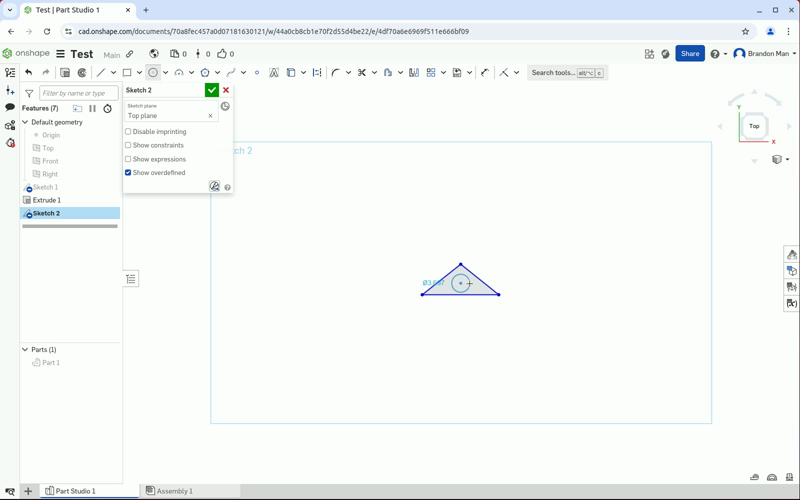
click(469, 283)
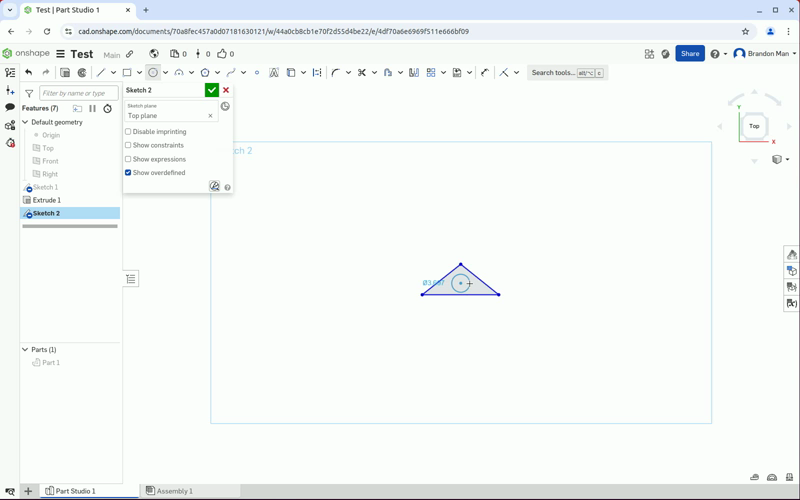
key(esc)
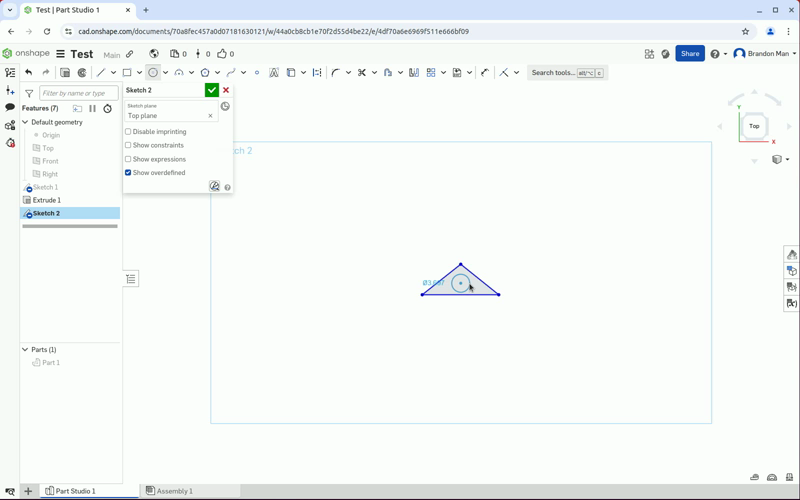
mouse_move(443, 278)
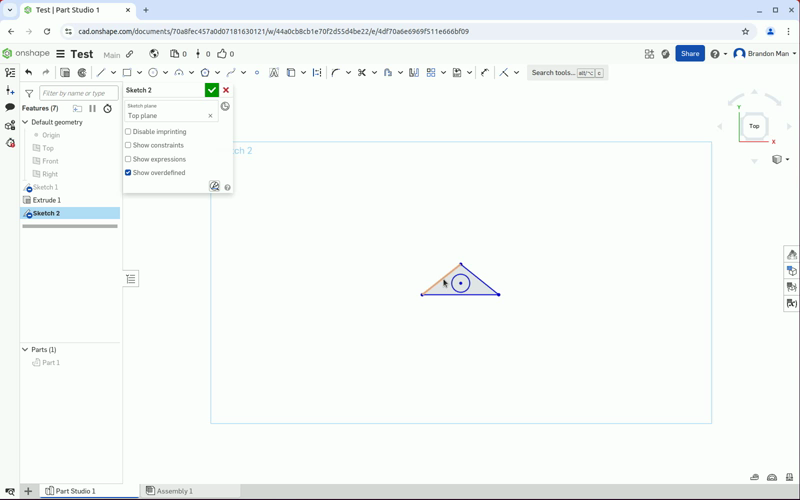
scroll(6)
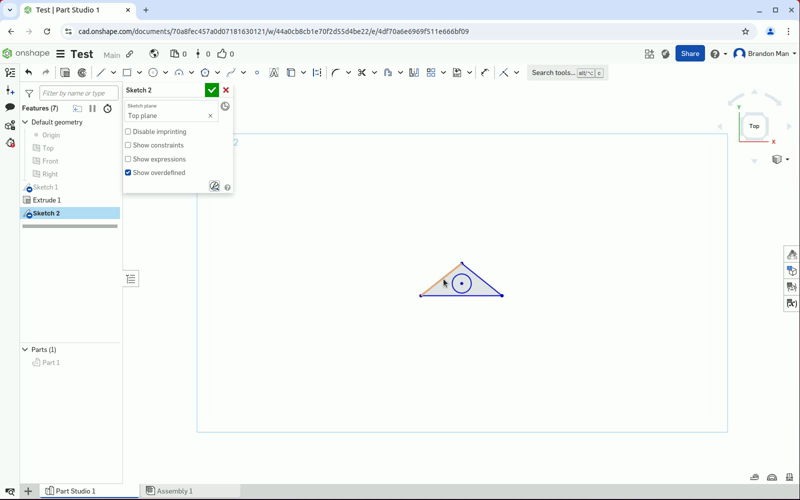
scroll(6)
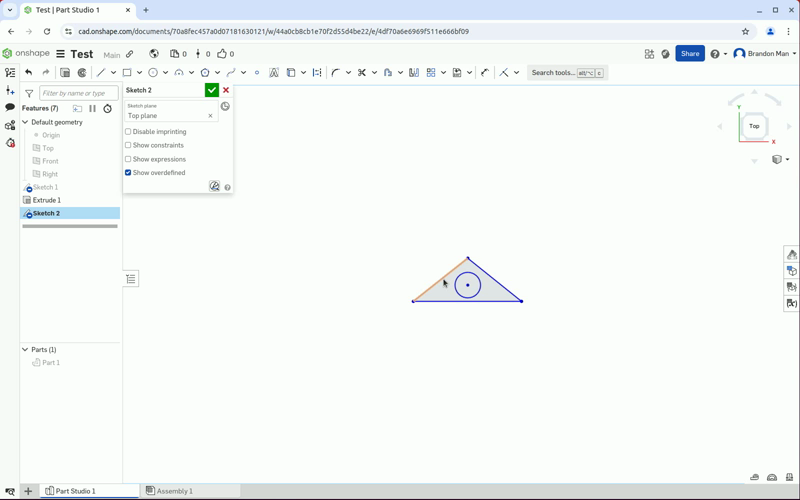
scroll(6)
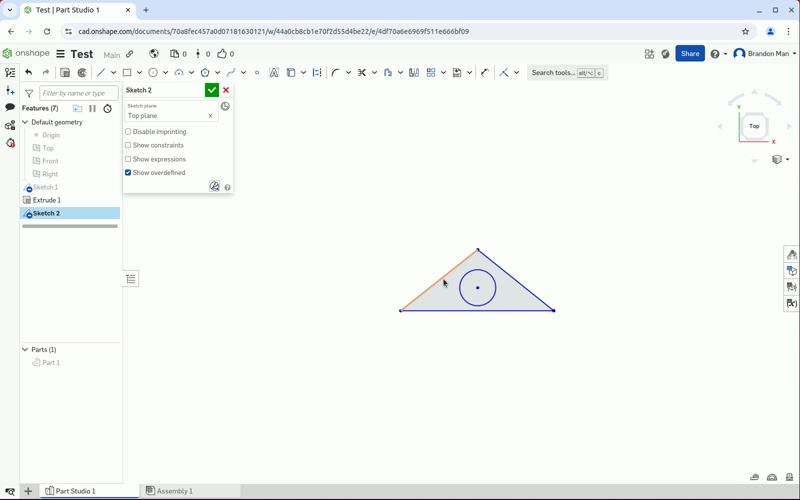
scroll(6)
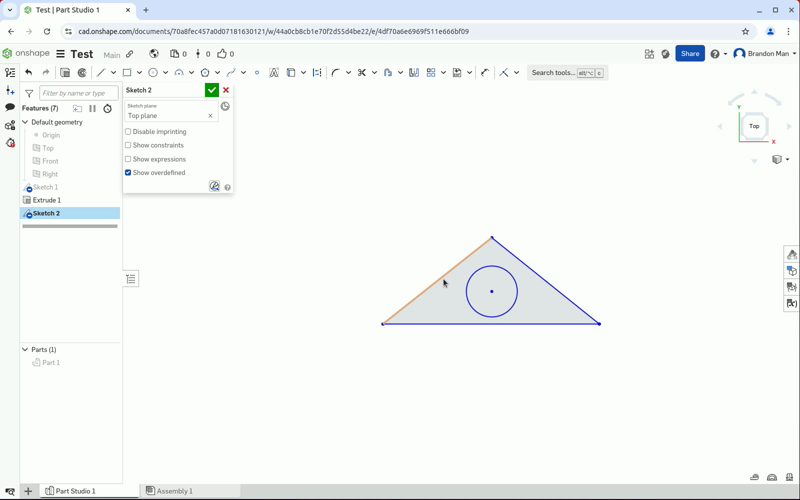
scroll(6)
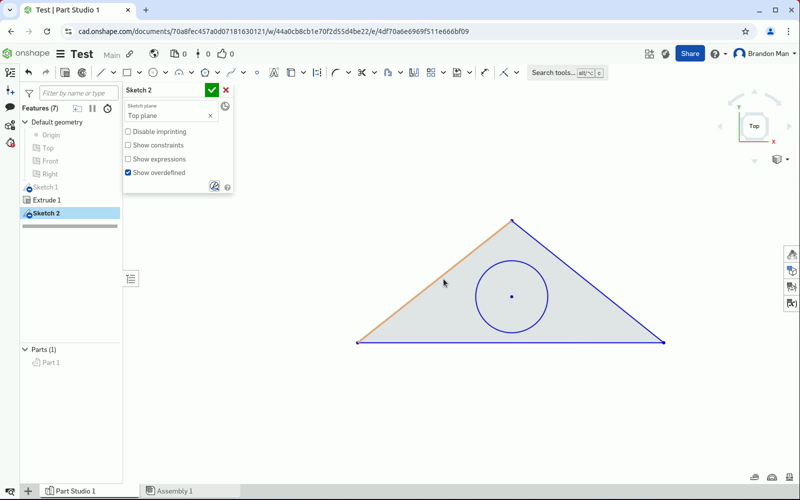
scroll(6)
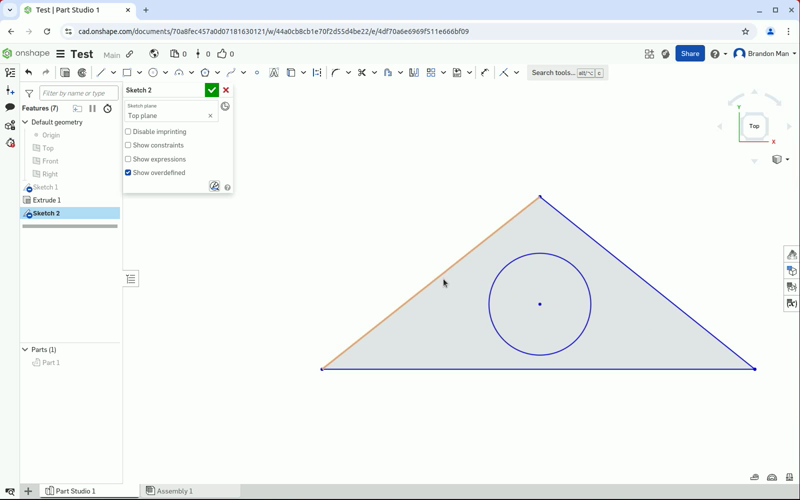
scroll(6)
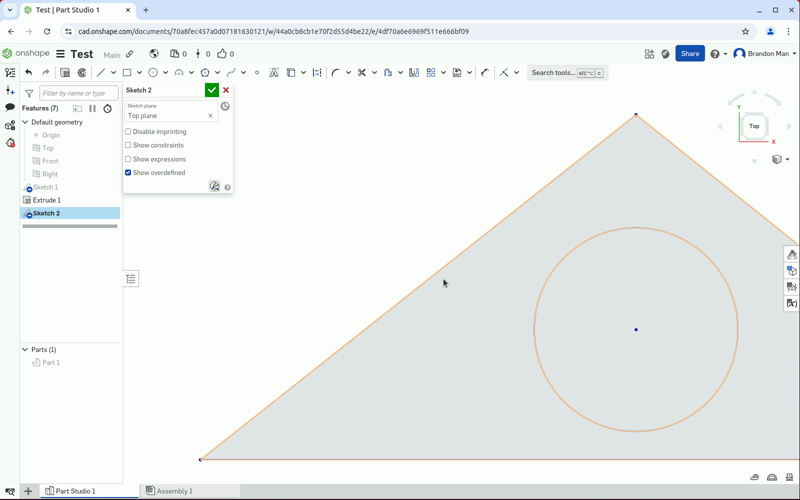
click(443, 278)
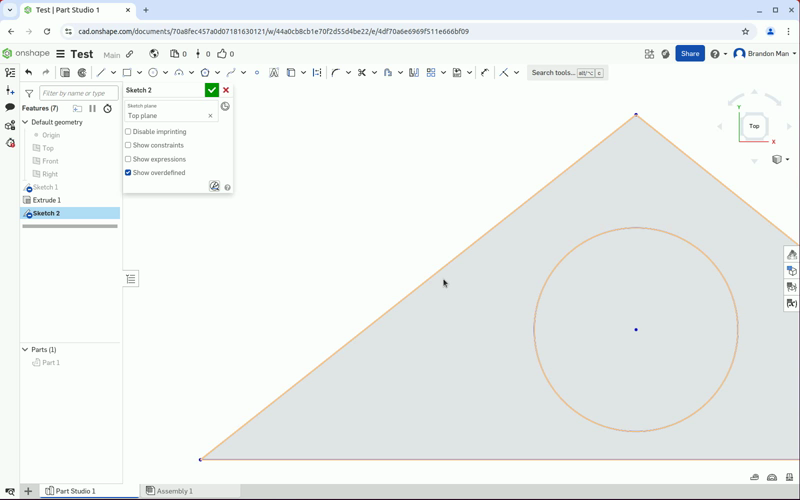
scroll(-6)
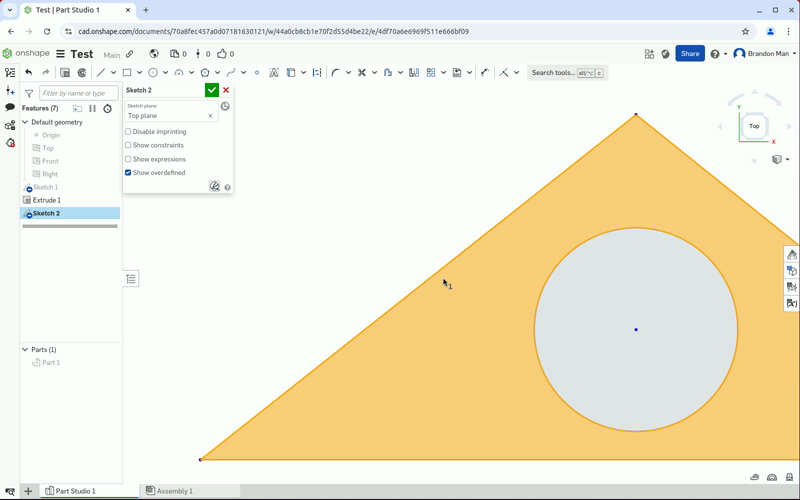
scroll(-6)
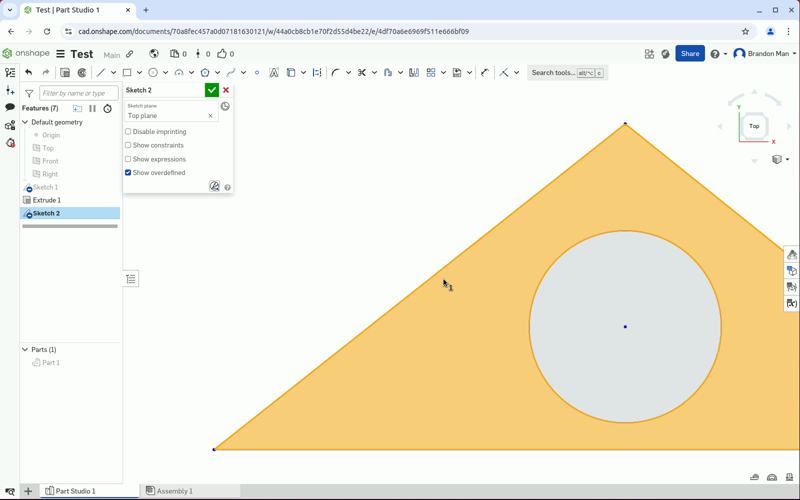
scroll(-6)
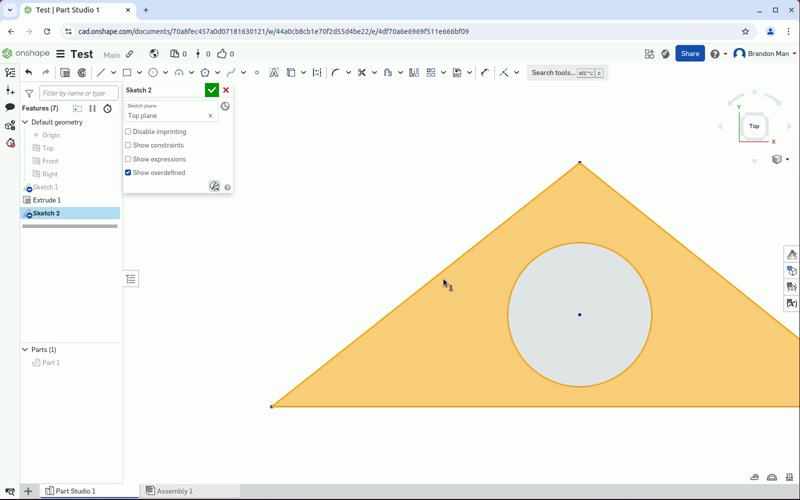
scroll(-6)
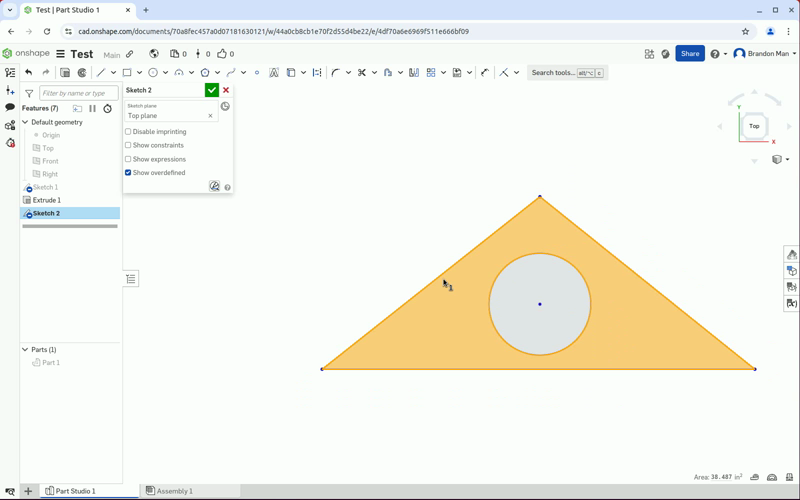
scroll(-6)
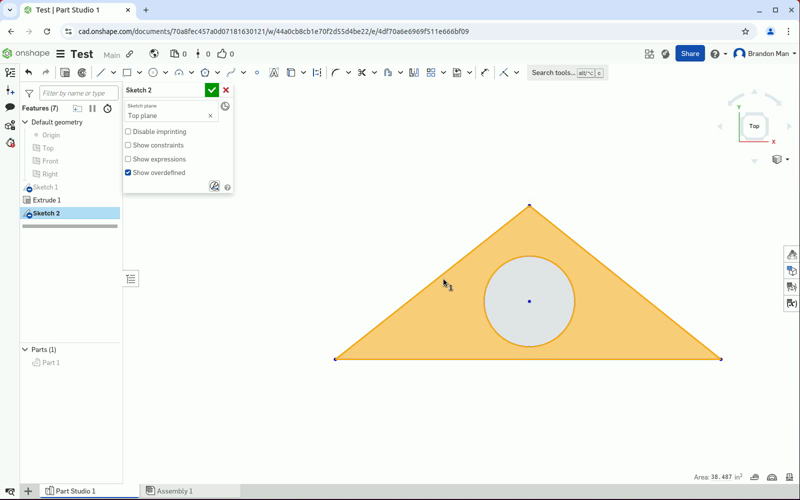
scroll(-6)
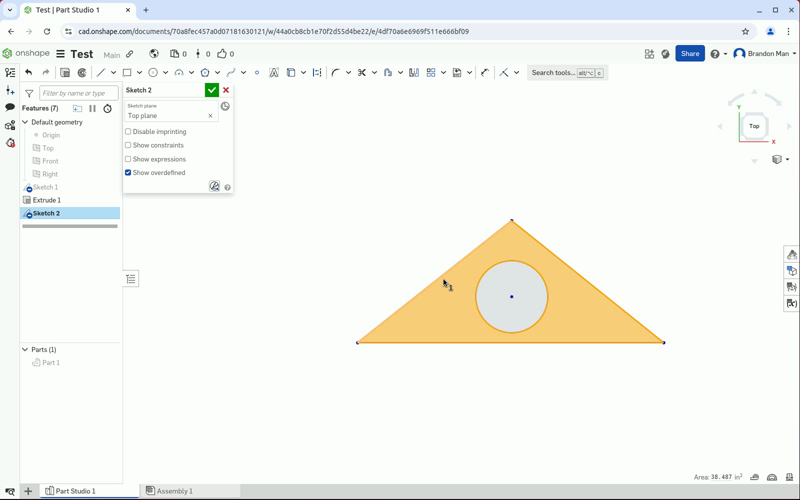
scroll(-6)
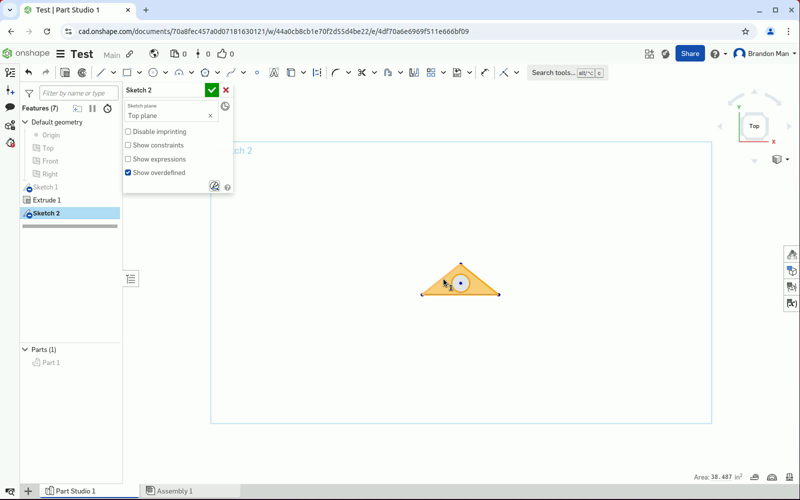
mouse_move(73, 352)
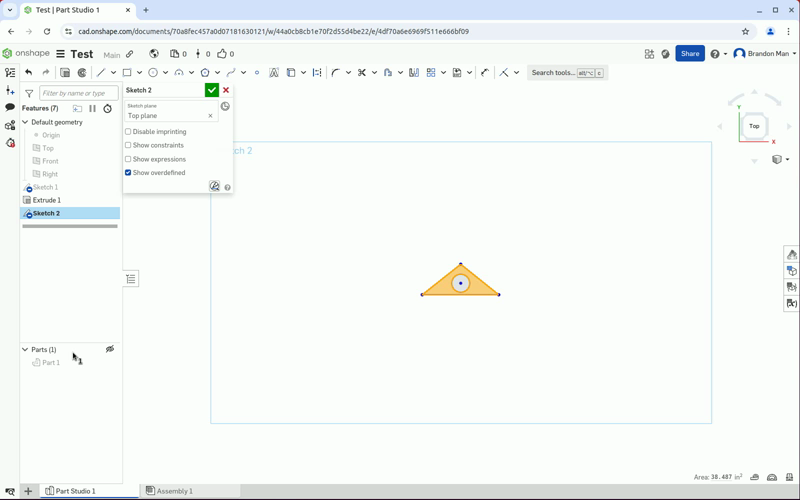
key(shift+y)
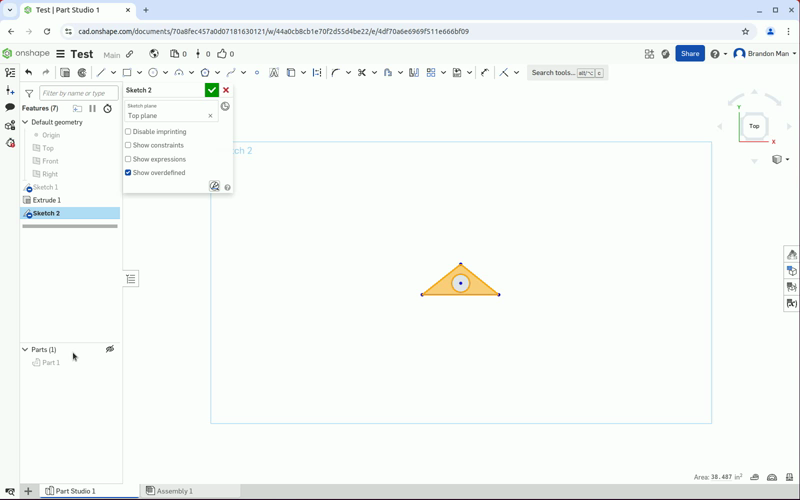
key(shift+e)
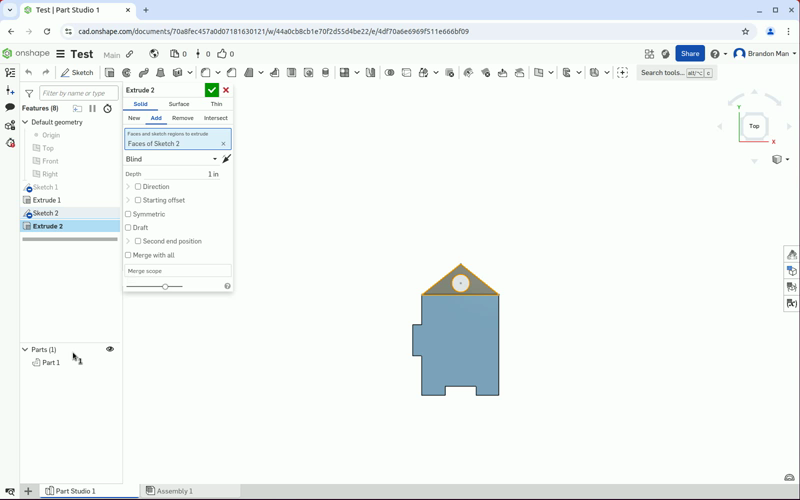
mouse_move(143, 106)
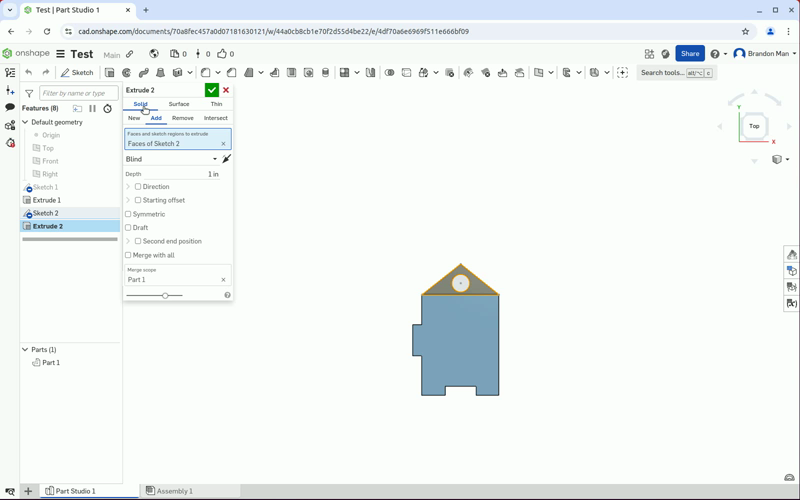
click(143, 106)
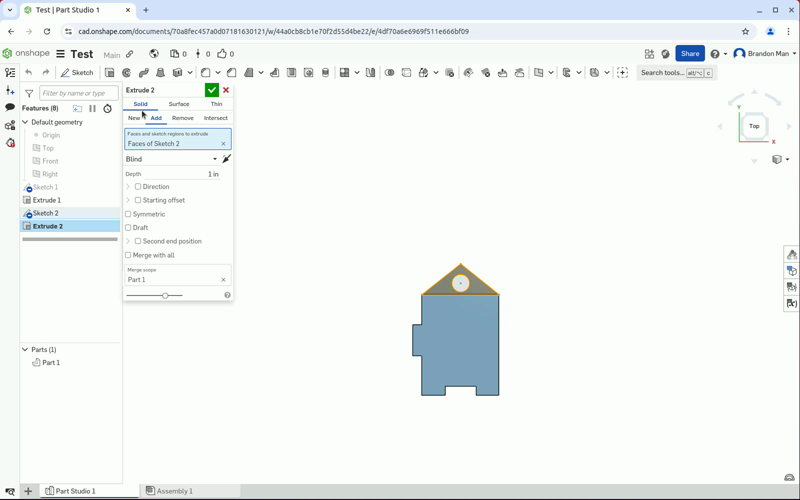
mouse_move(137, 120)
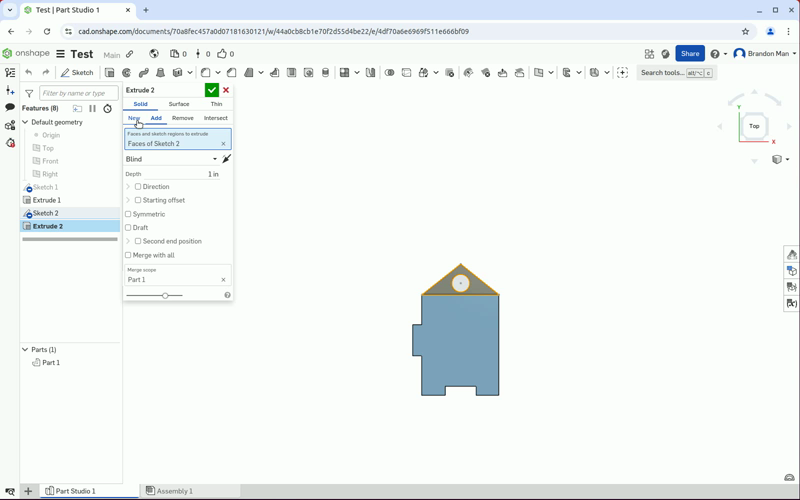
click(137, 120)
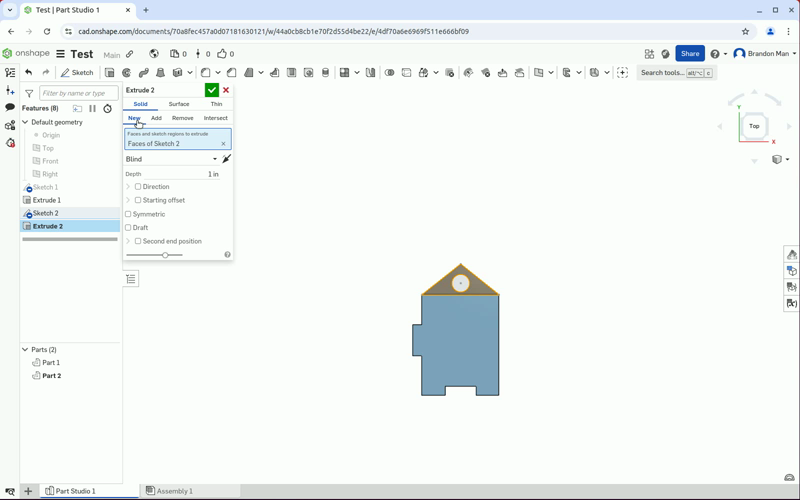
key(tab, 4)
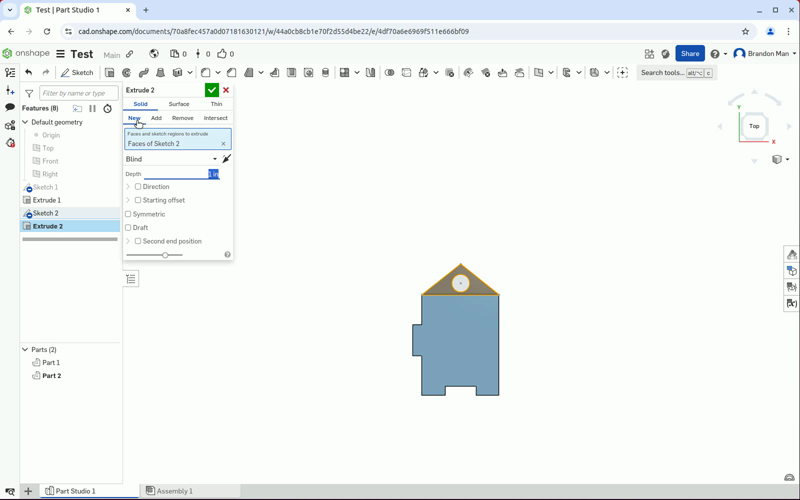
text(3.129)
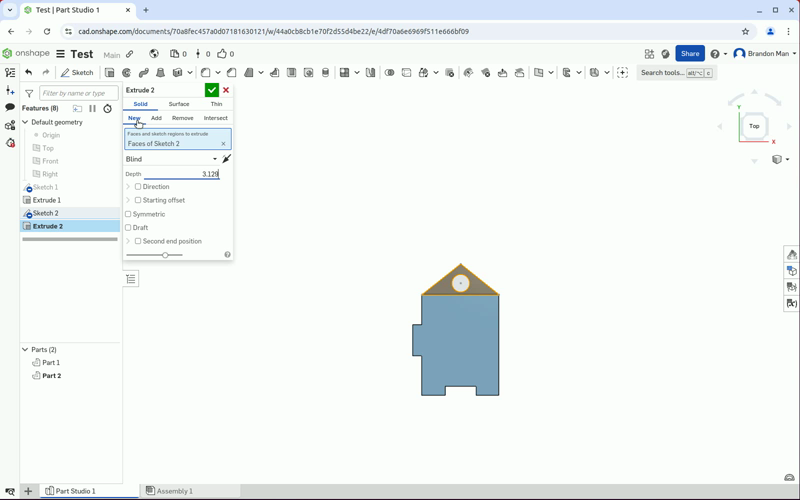
key(enter)
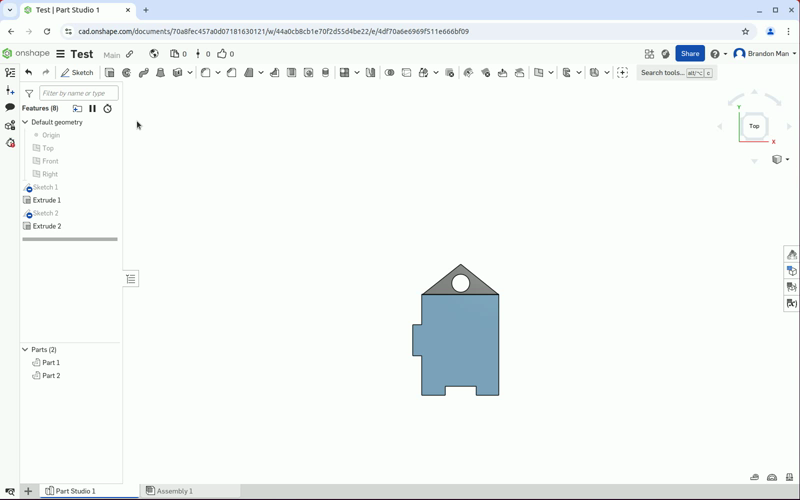
key(shift+h)
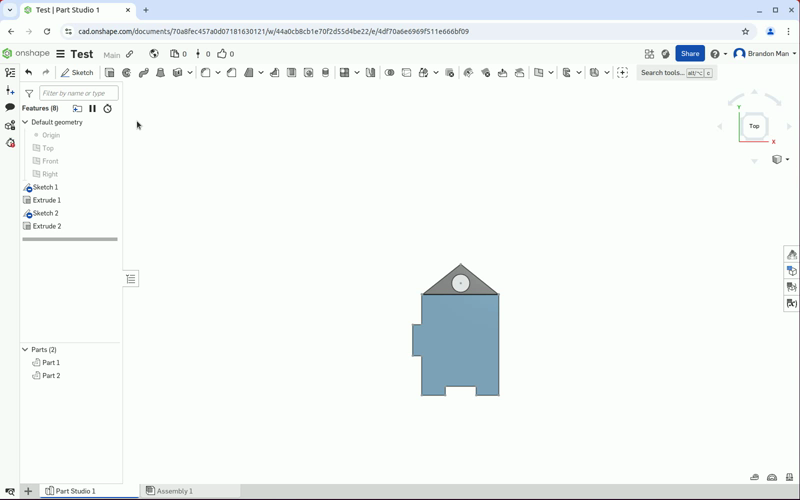
key(shift+h)
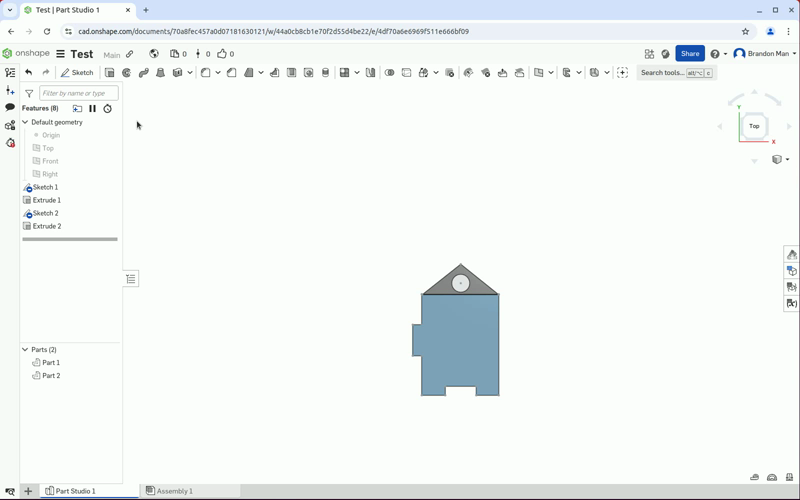
key(shift+7)
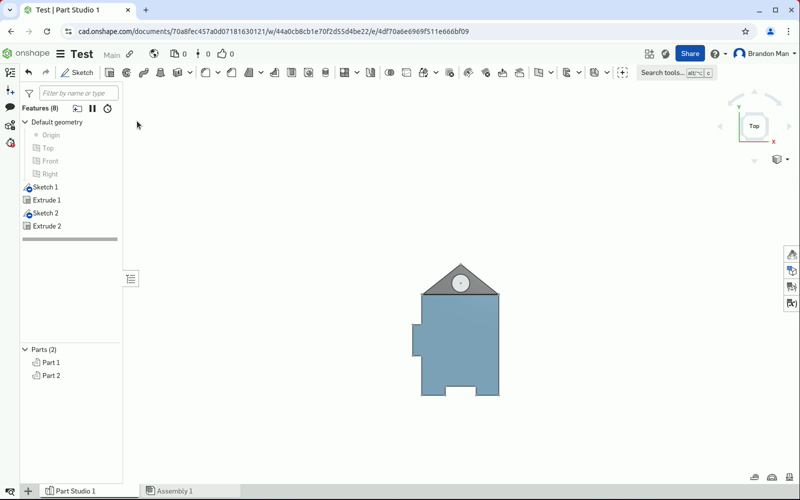
key(up, 3)
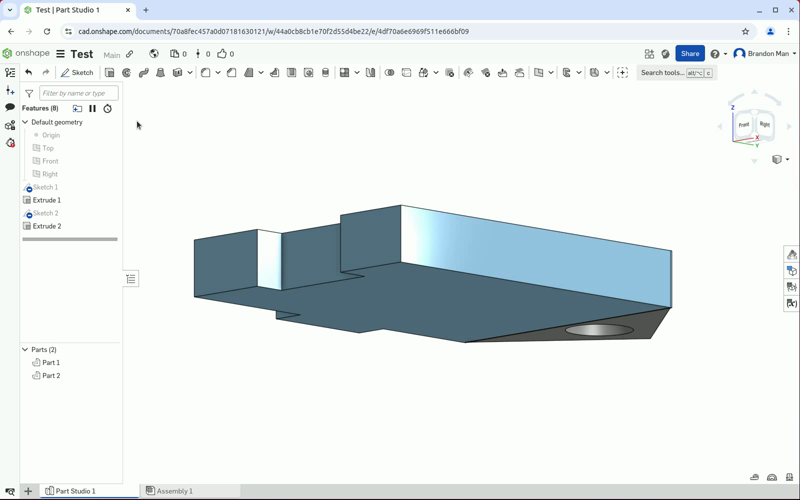
key(left, 3)
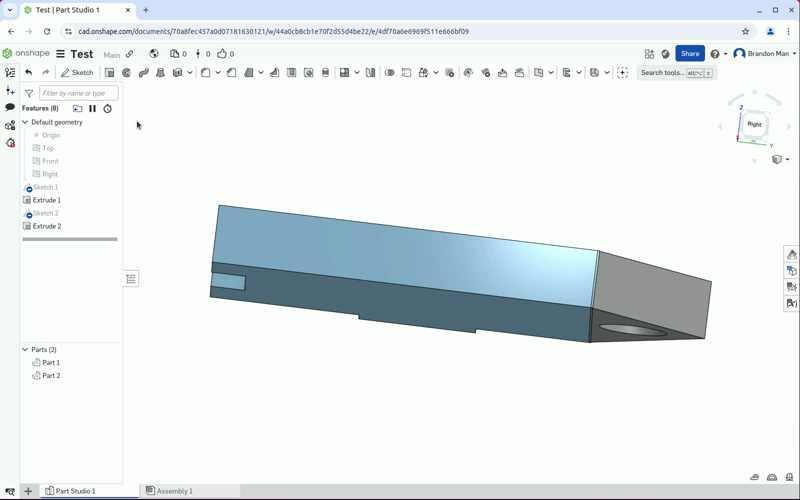
key(right, 3)
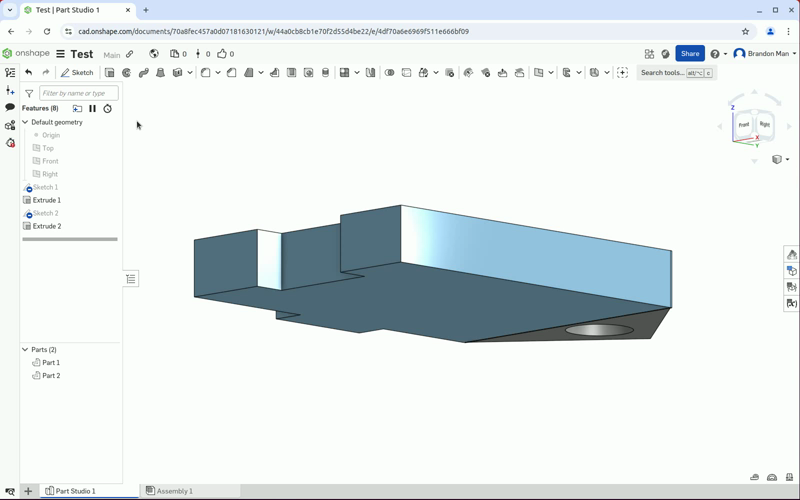
key(down, 3)
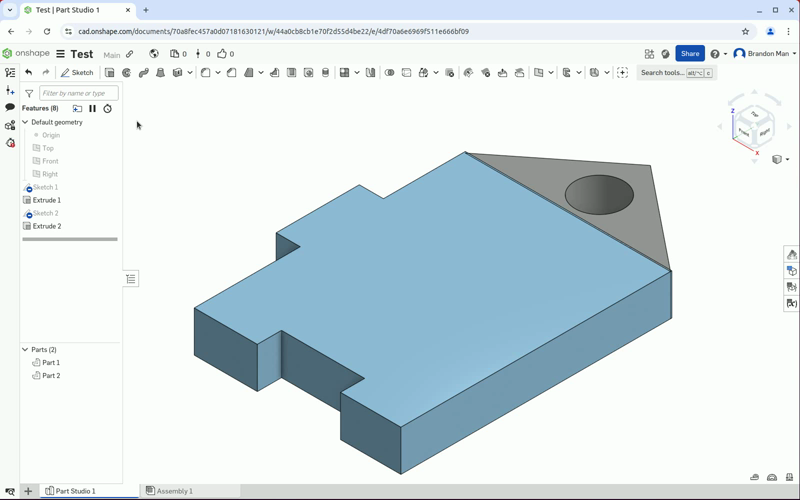
mouse_move(73, 189)
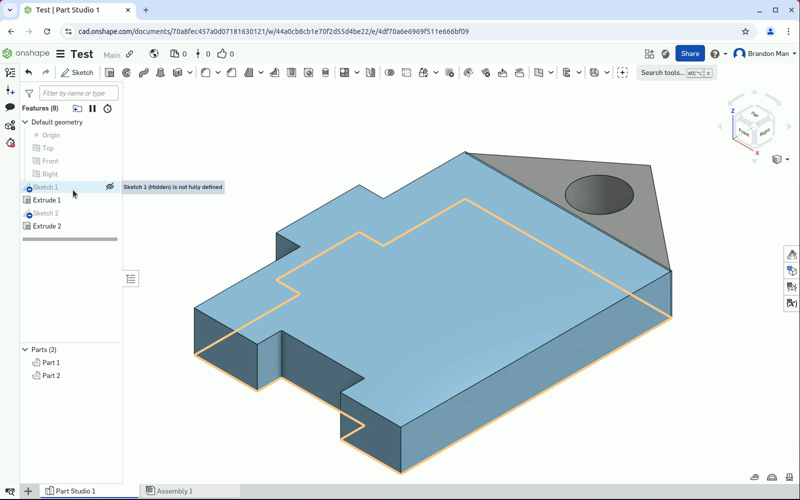
click(73, 189)